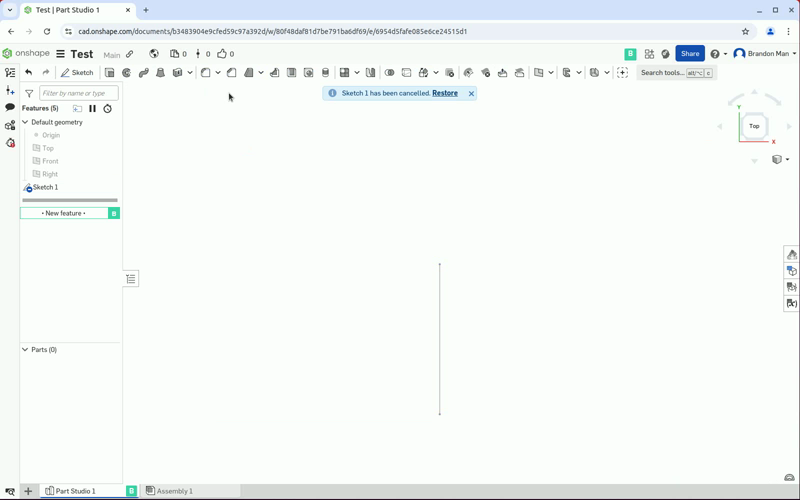
key(shift+h)
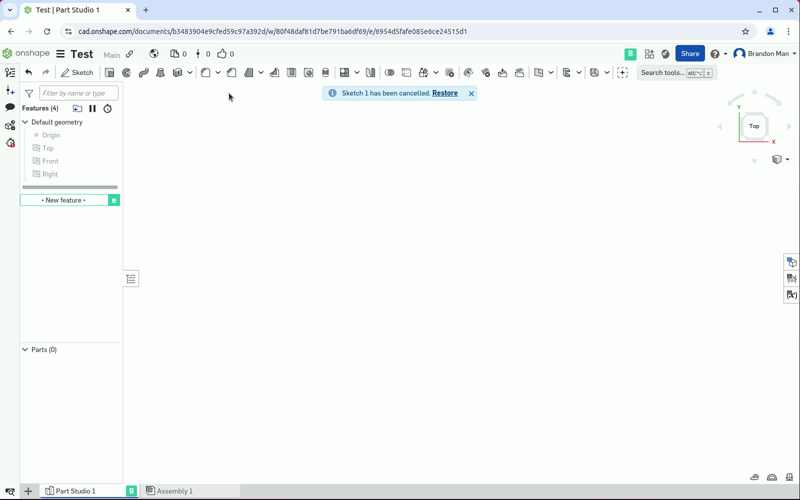
mouse_move(73, 352)
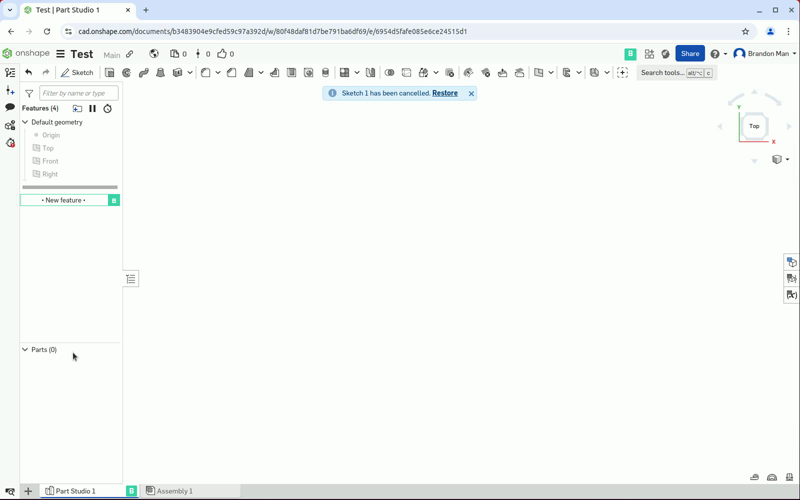
key(y)
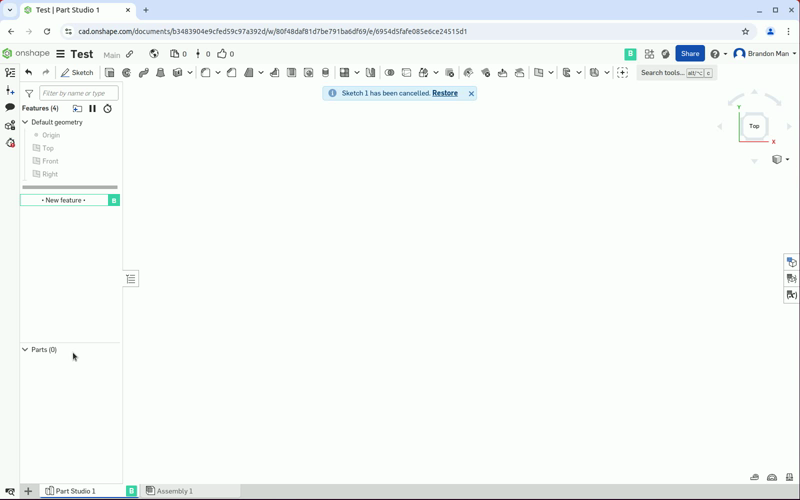
key(shift+p)
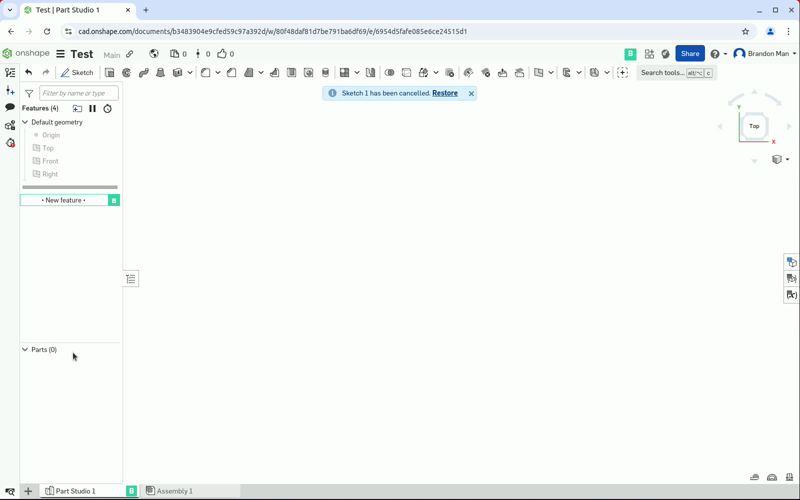
key(space)
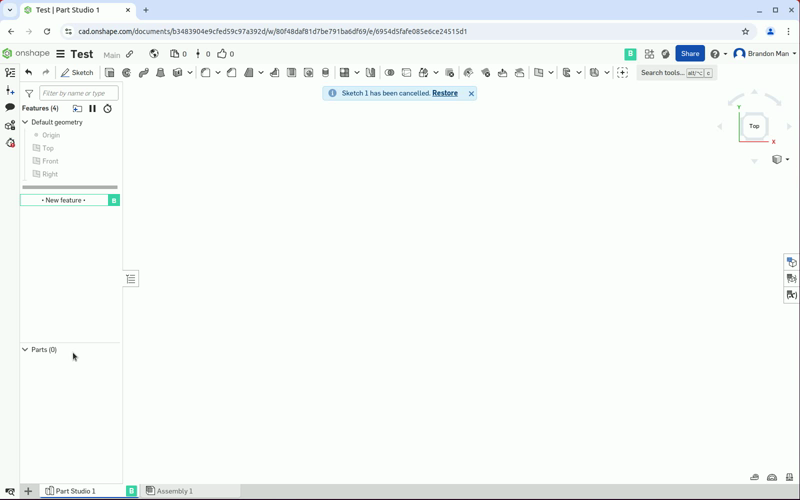
key_down(shift)
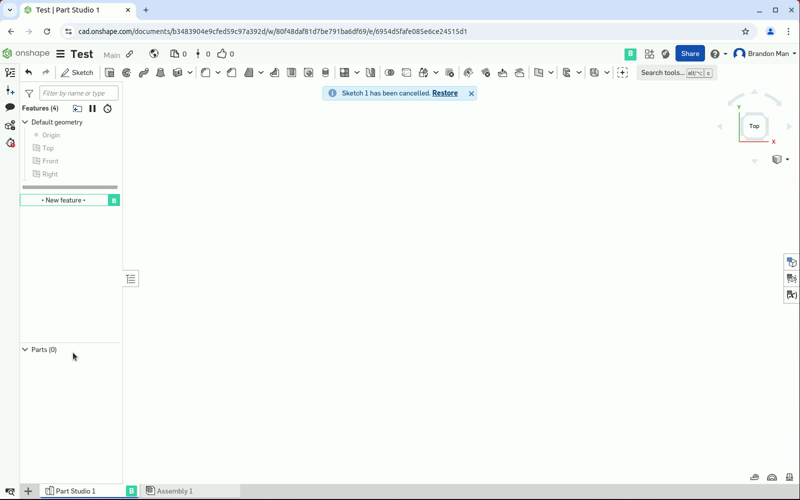
key(up)
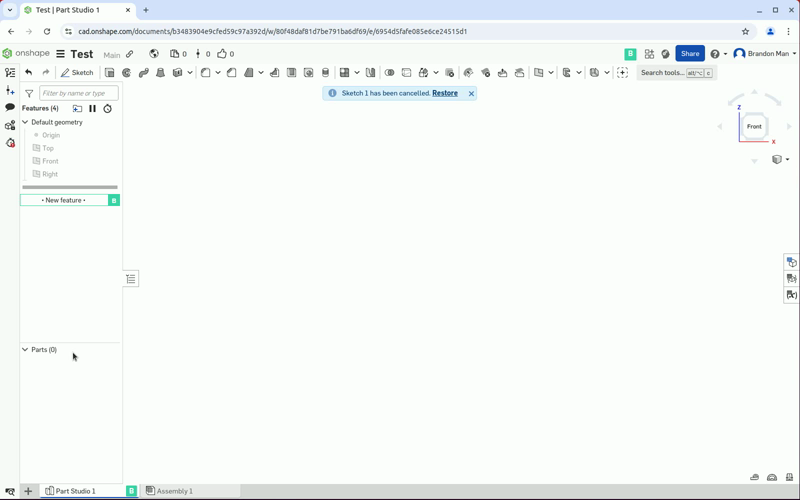
key_up(shift)
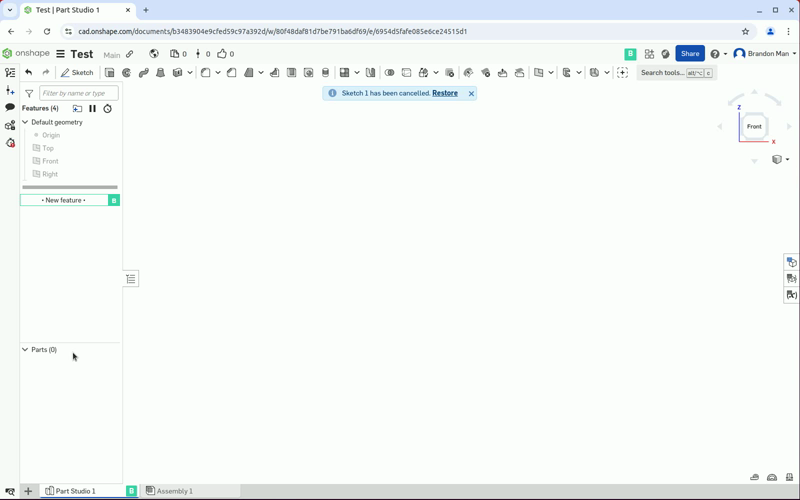
mouse_move(73, 352)
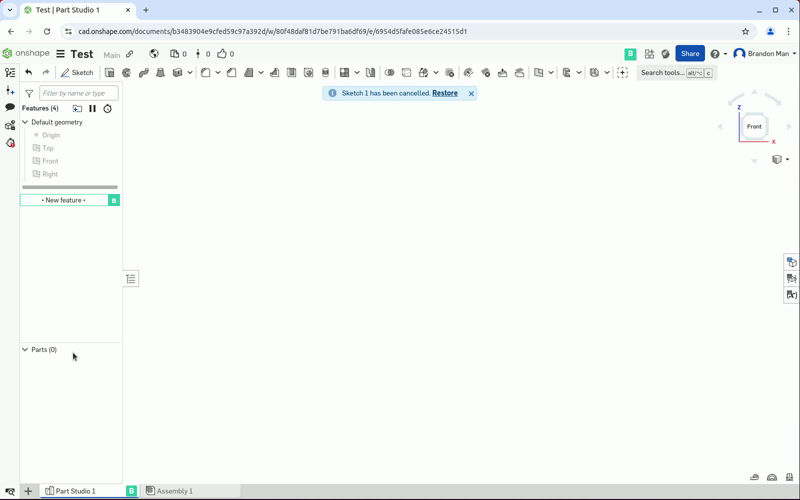
key(shift+y)
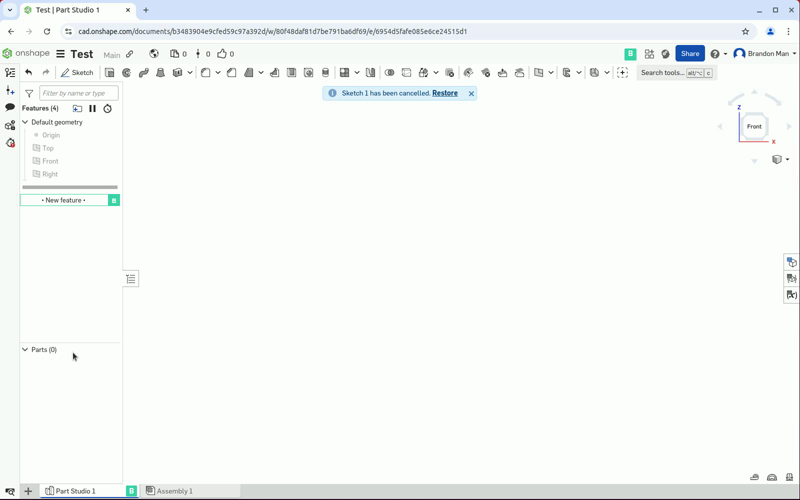
key(shift+s)
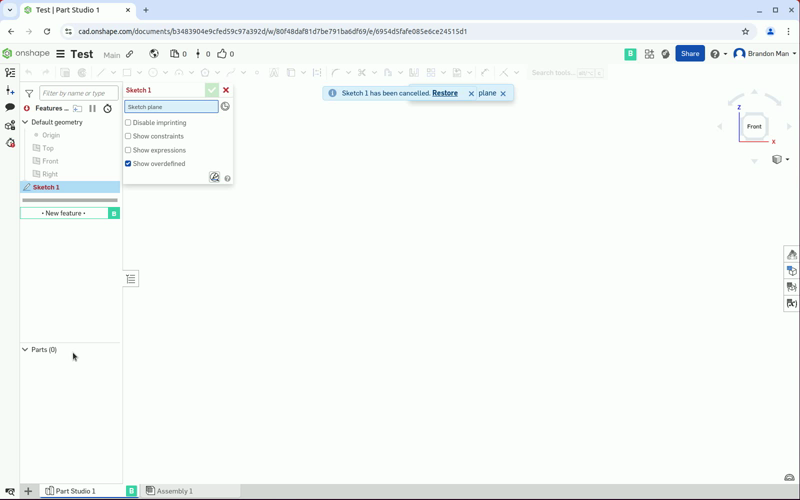
mouse_move(73, 163)
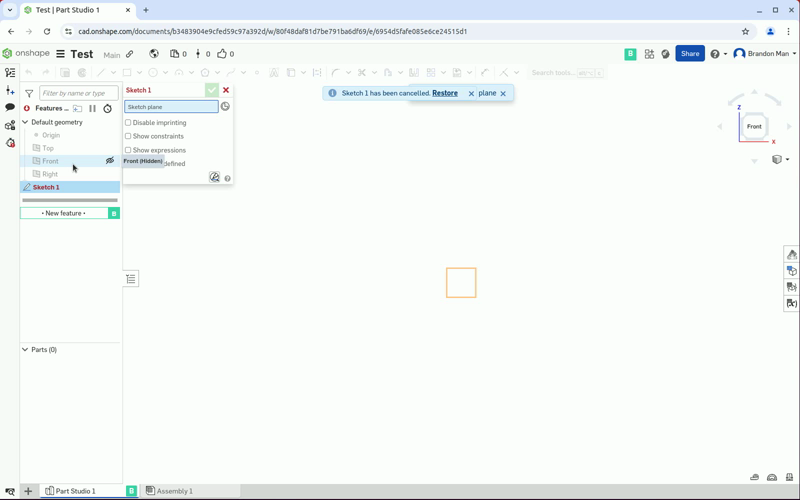
click(73, 163)
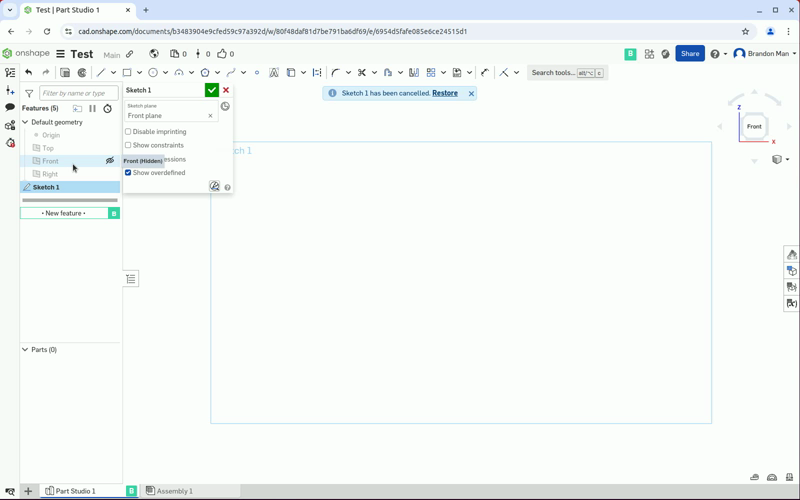
mouse_move(73, 352)
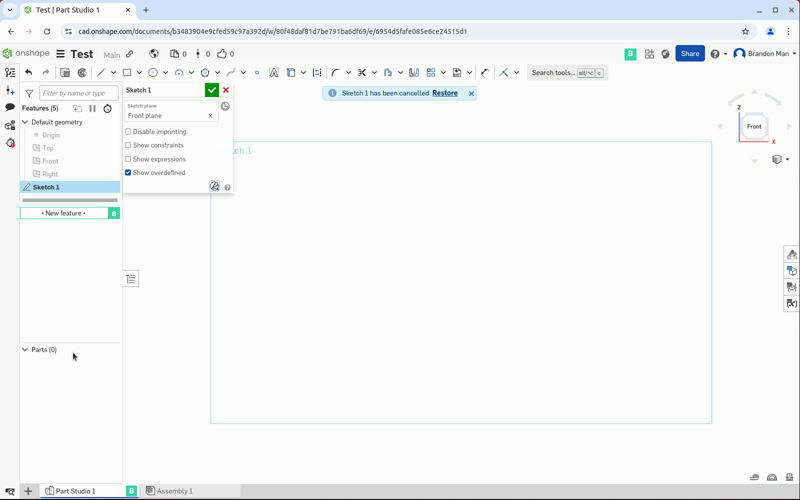
key(y)
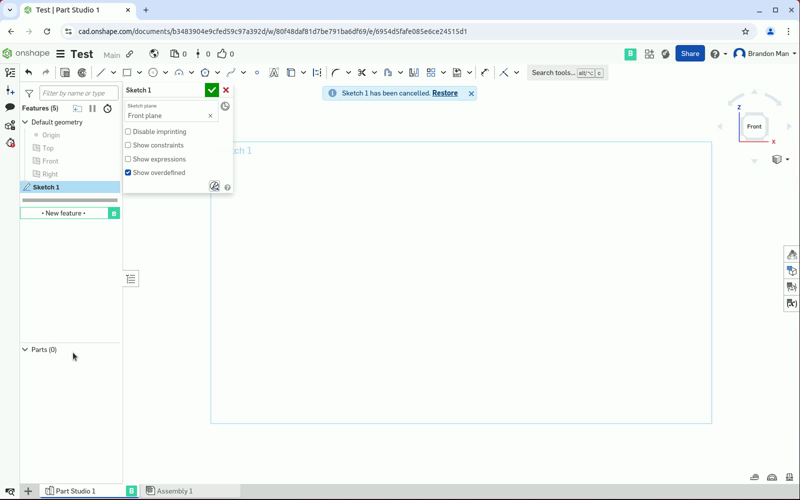
key(c)
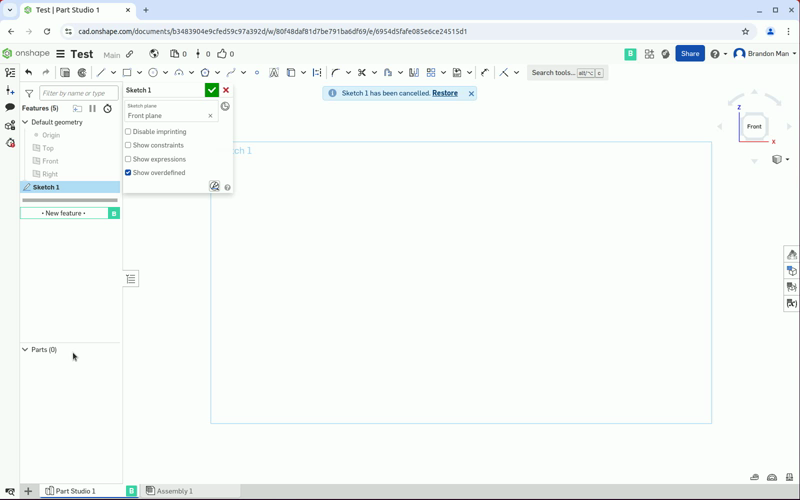
key_down(shift)
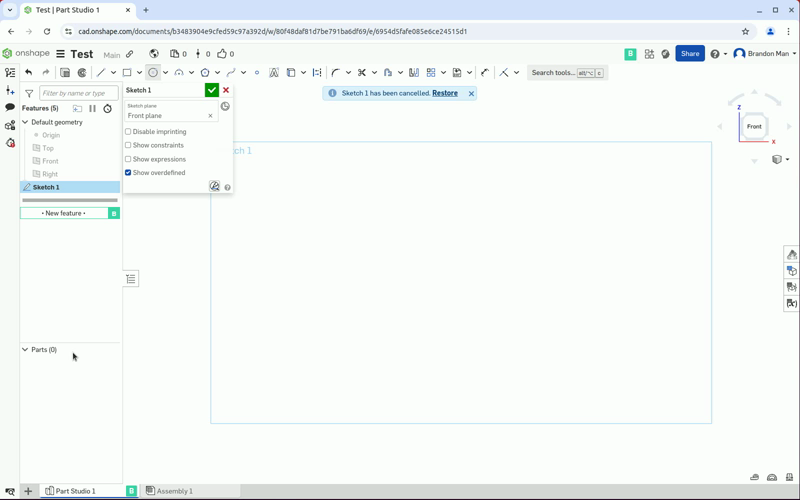
mouse_move(461, 282)
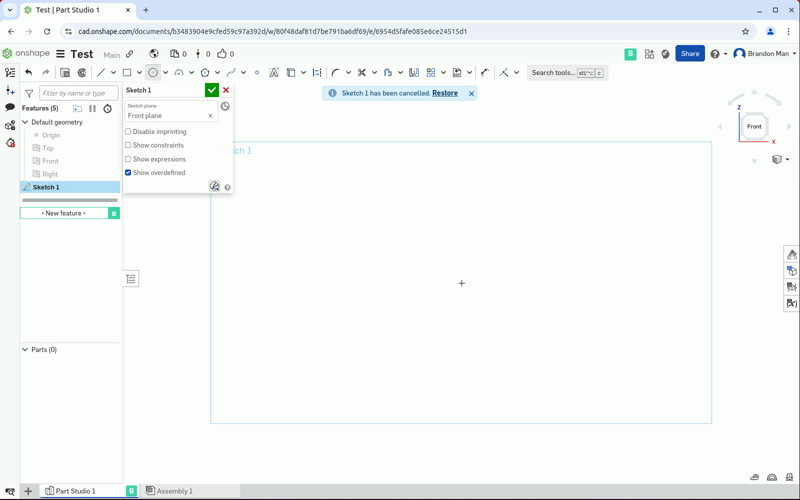
click(461, 282)
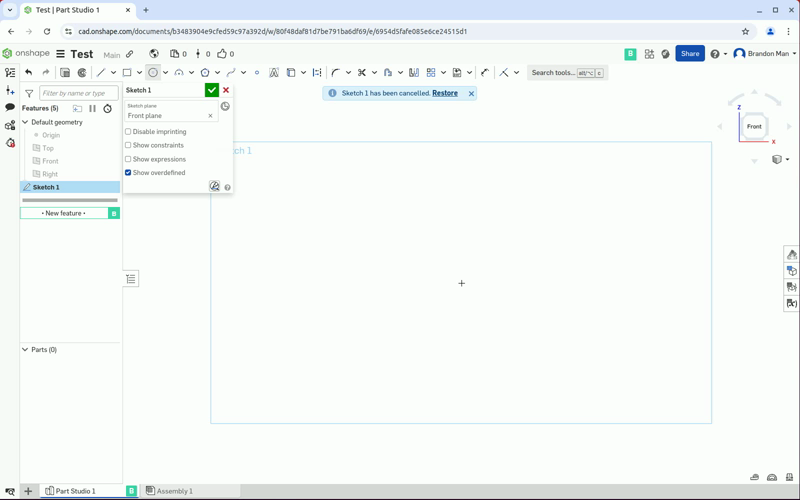
key_up(shift)
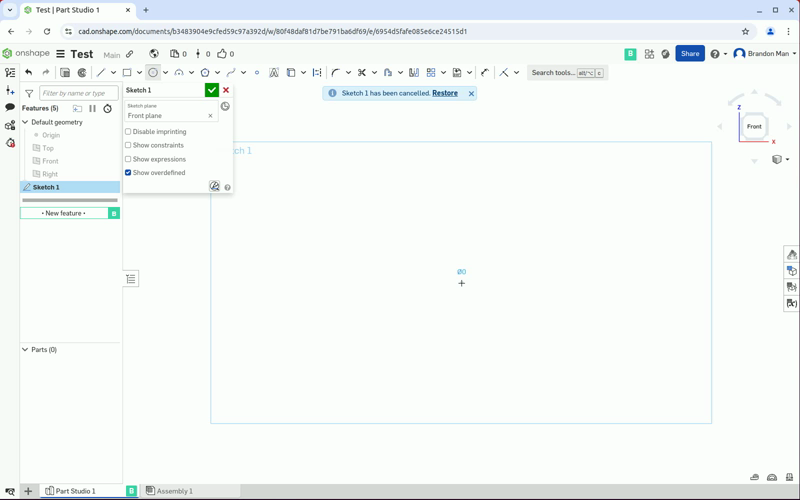
mouse_move(474, 282)
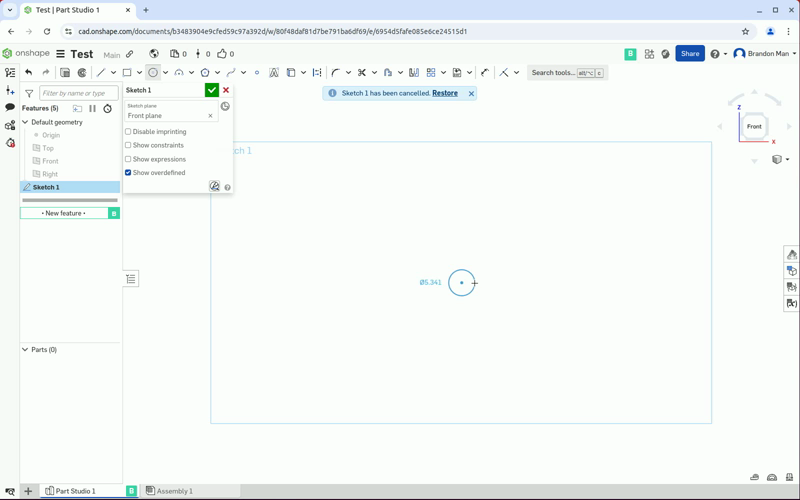
click(474, 282)
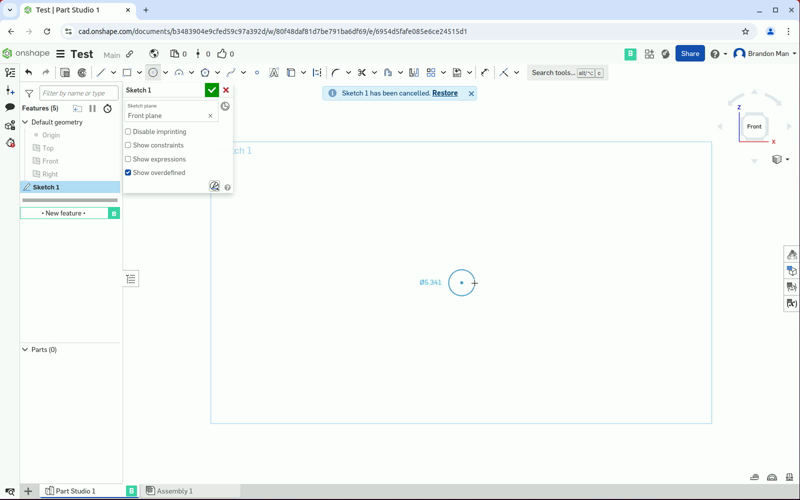
key(esc)
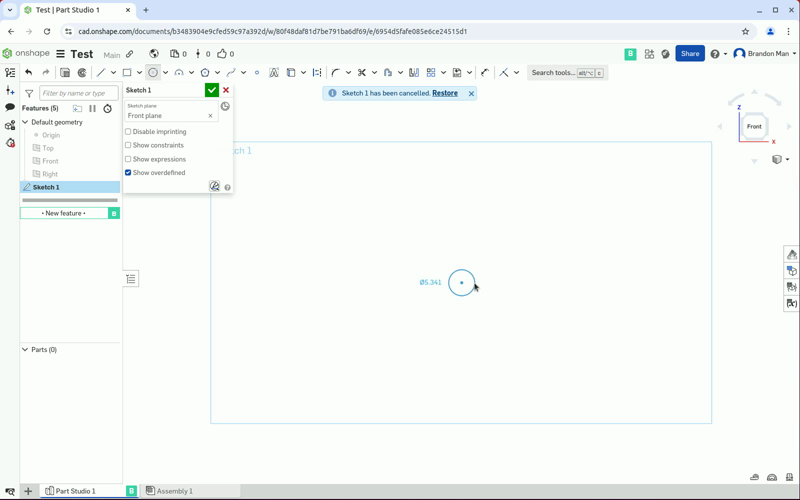
mouse_move(472, 279)
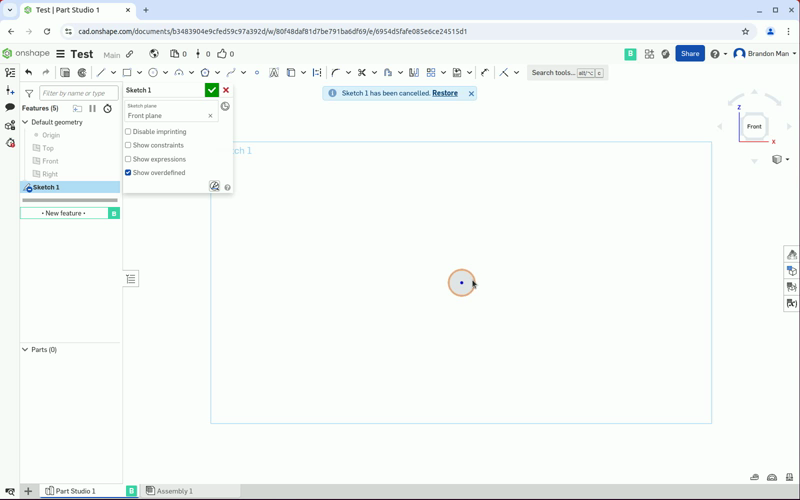
scroll(6)
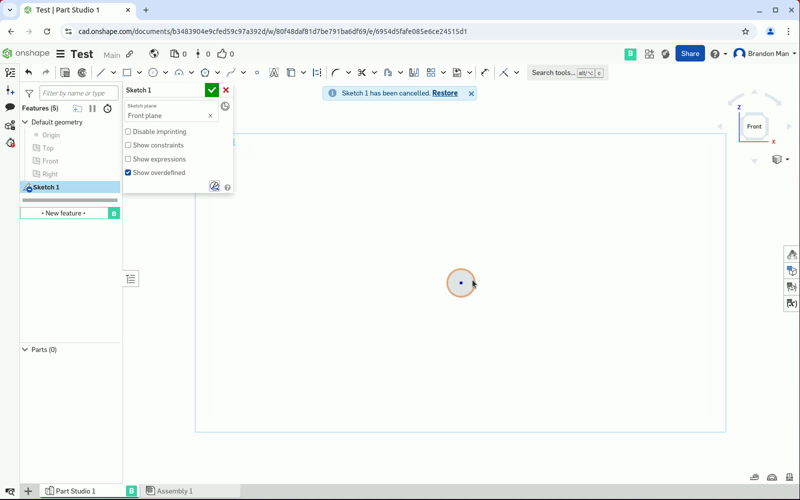
scroll(6)
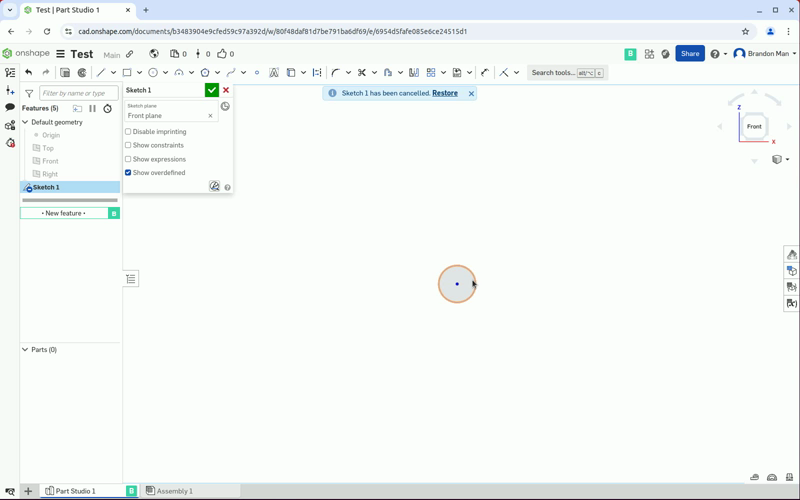
scroll(6)
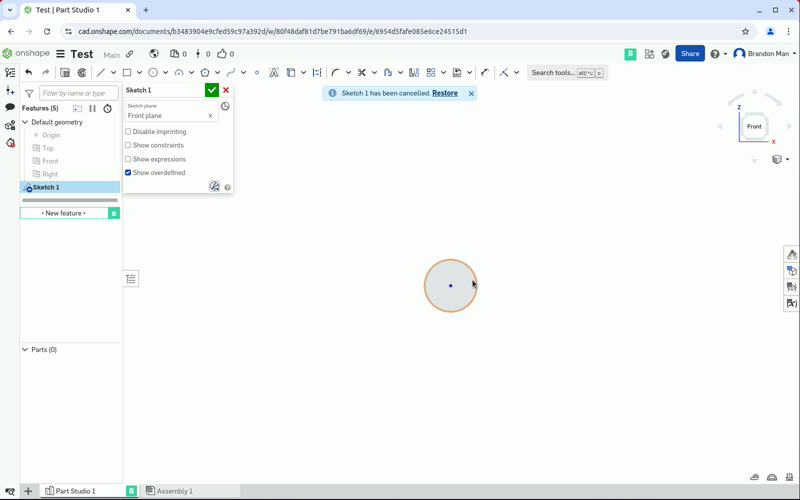
scroll(6)
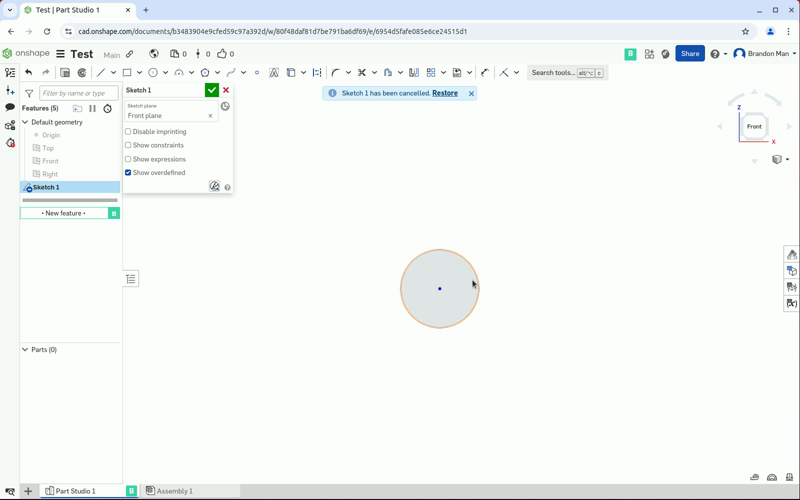
scroll(6)
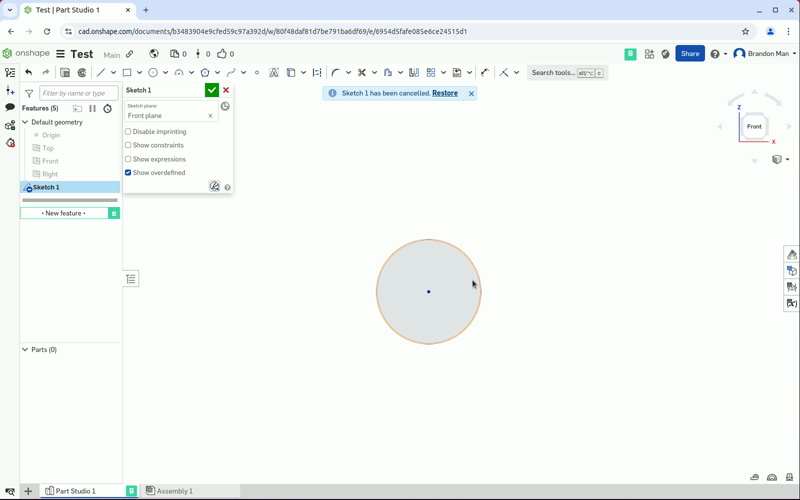
scroll(6)
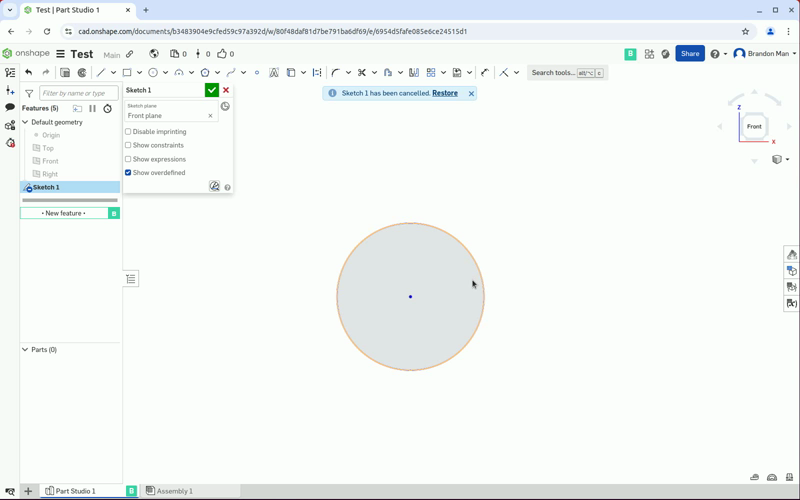
scroll(6)
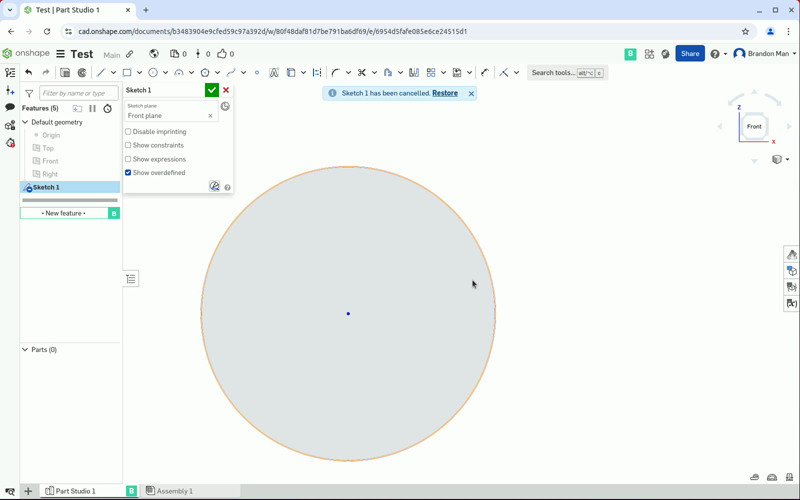
click(472, 279)
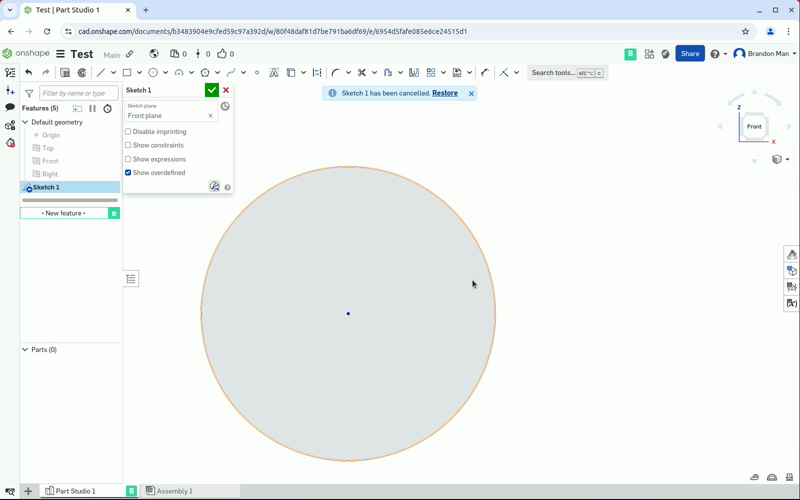
scroll(-6)
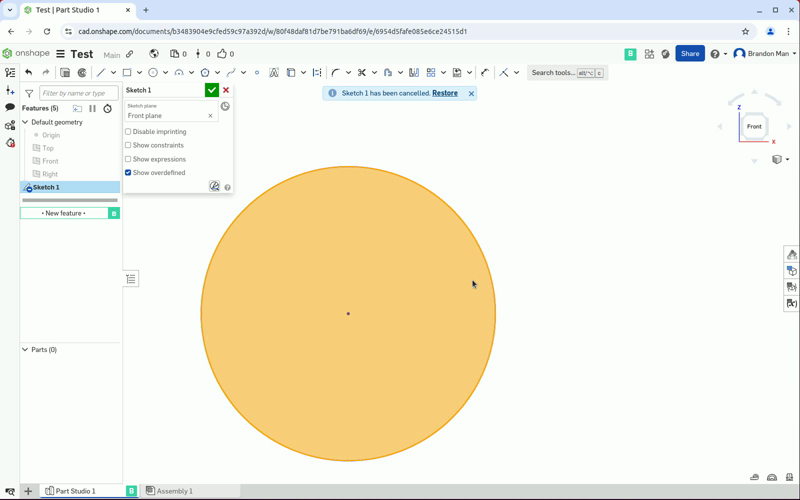
scroll(-6)
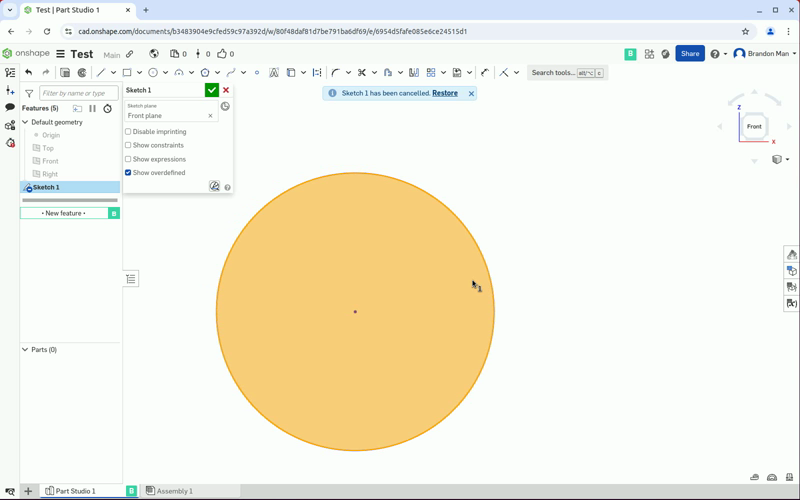
scroll(-6)
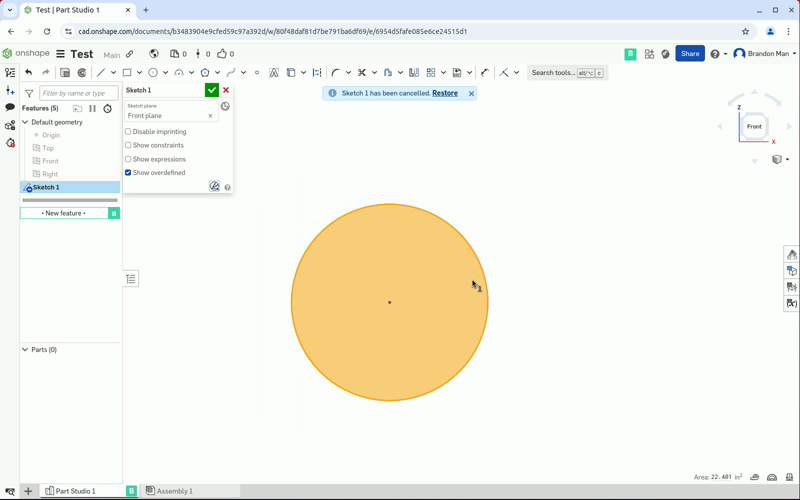
scroll(-6)
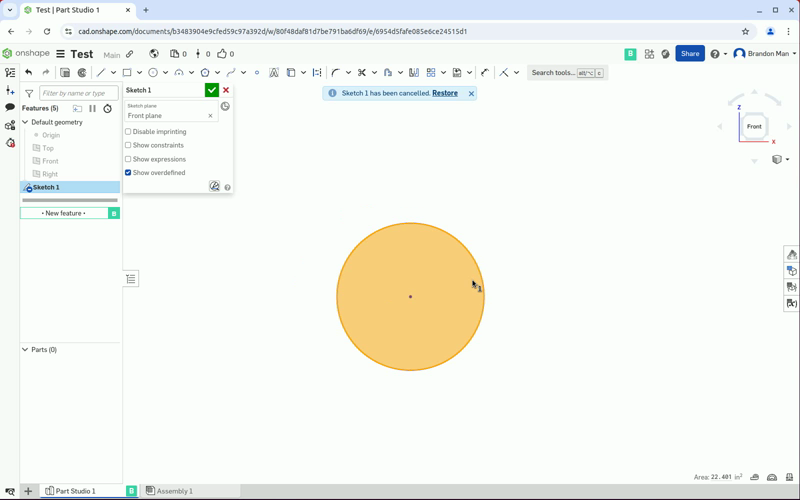
scroll(-6)
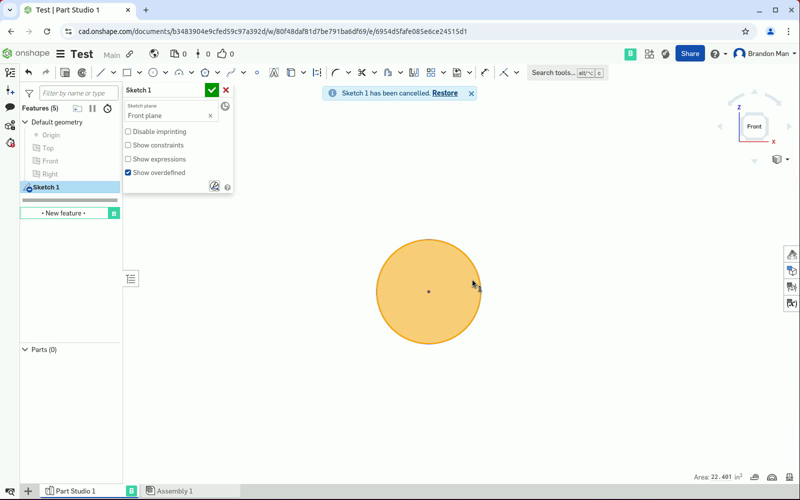
scroll(-6)
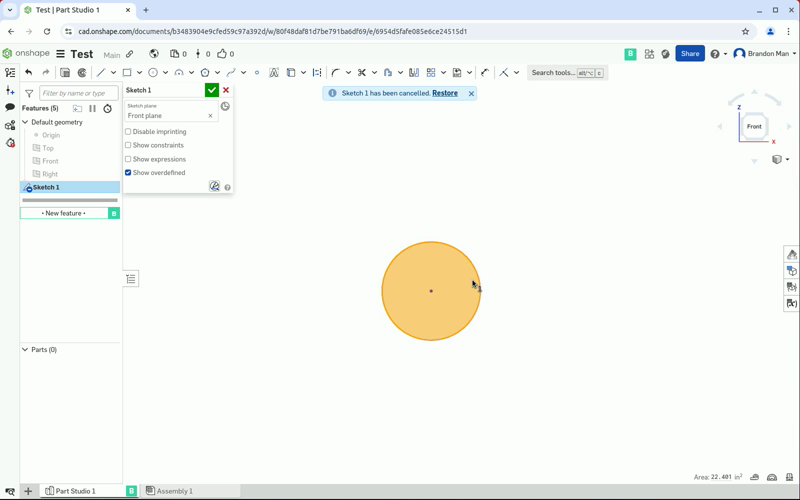
scroll(-6)
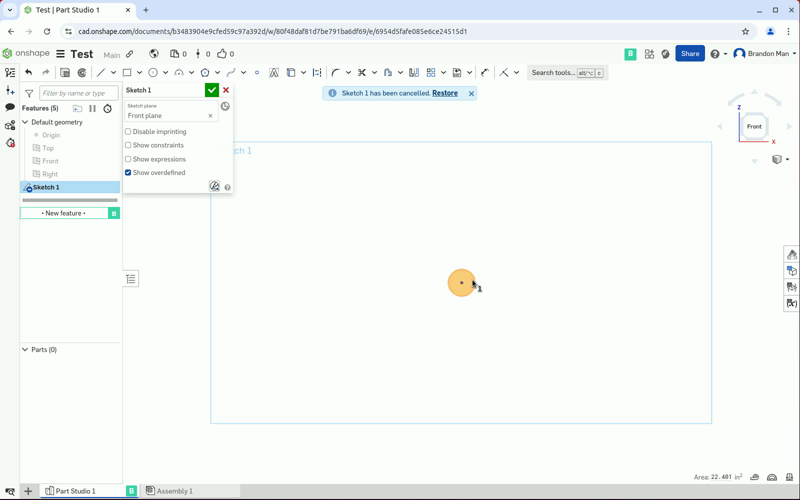
mouse_move(73, 352)
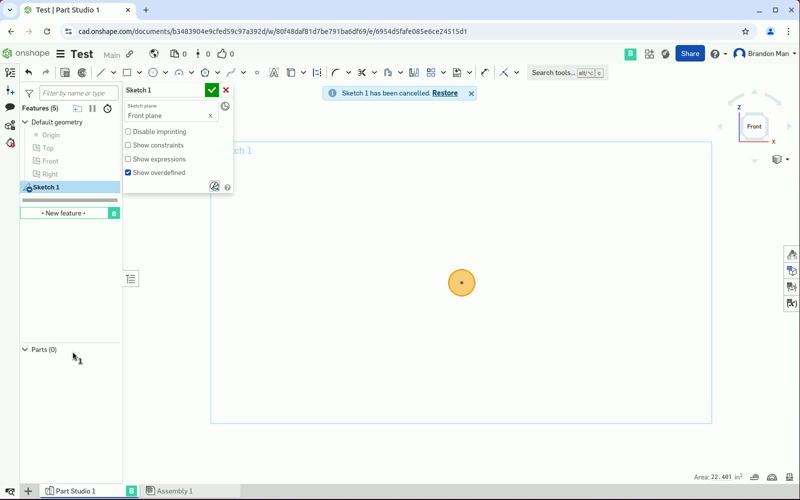
key(shift+y)
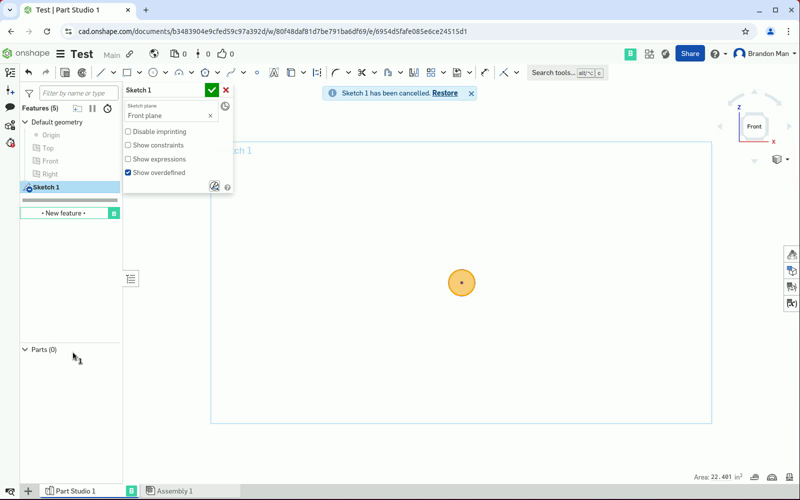
key(shift+e)
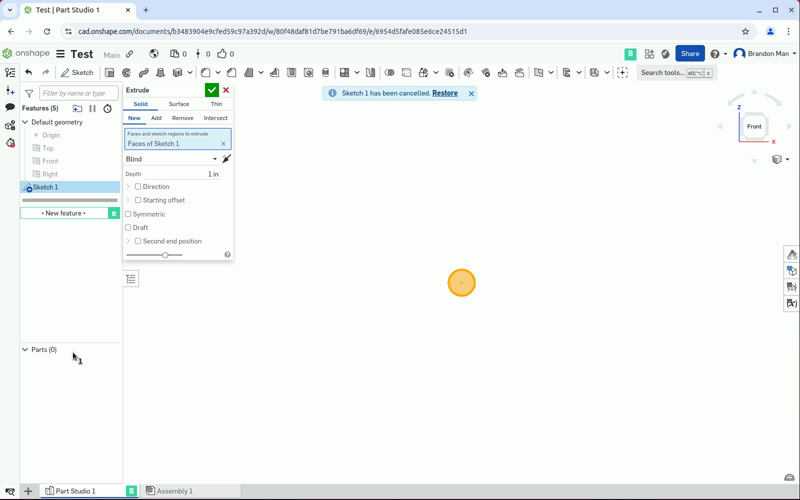
mouse_move(143, 106)
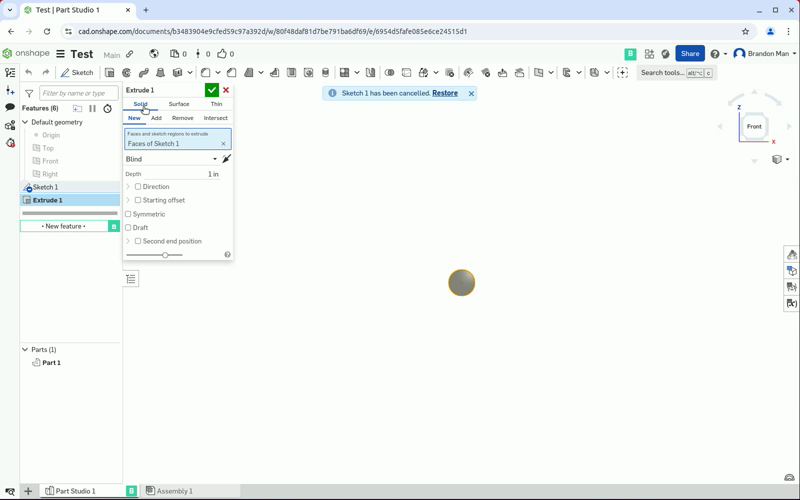
click(143, 106)
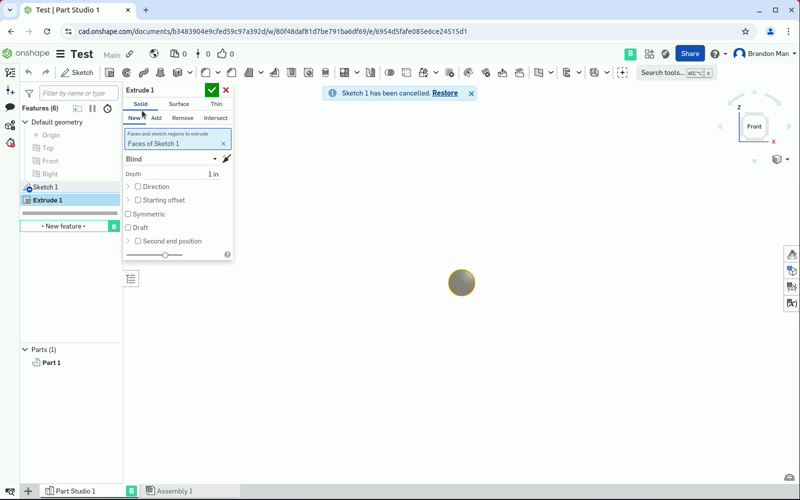
mouse_move(137, 120)
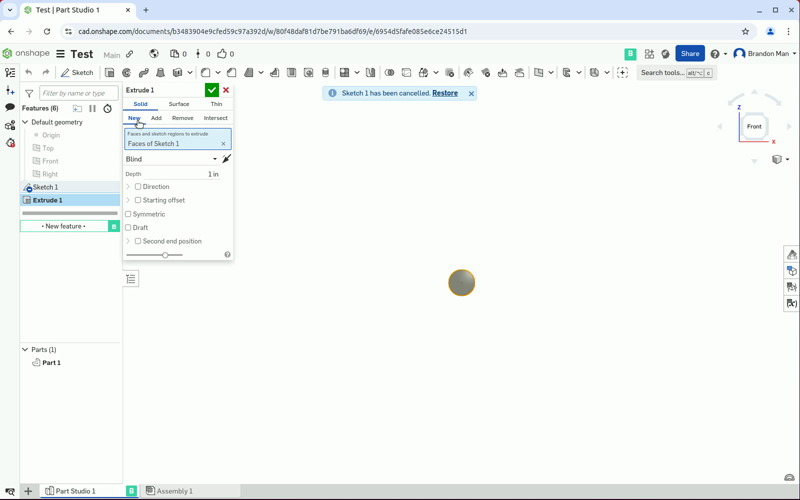
click(137, 120)
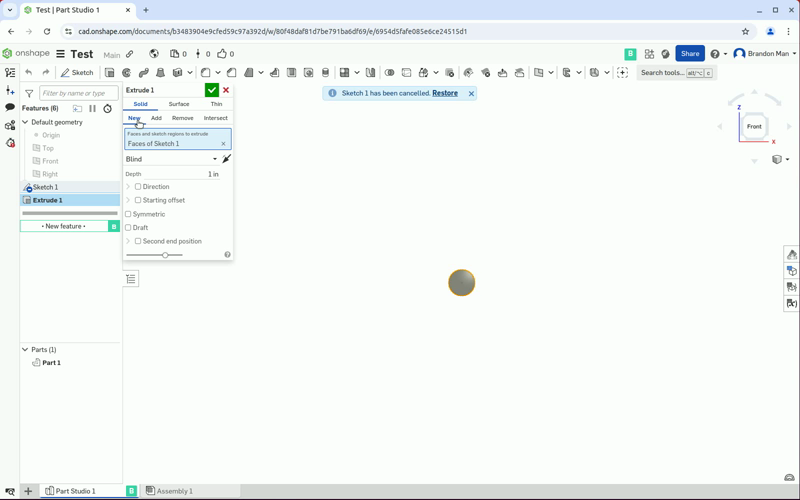
key(tab, 4)
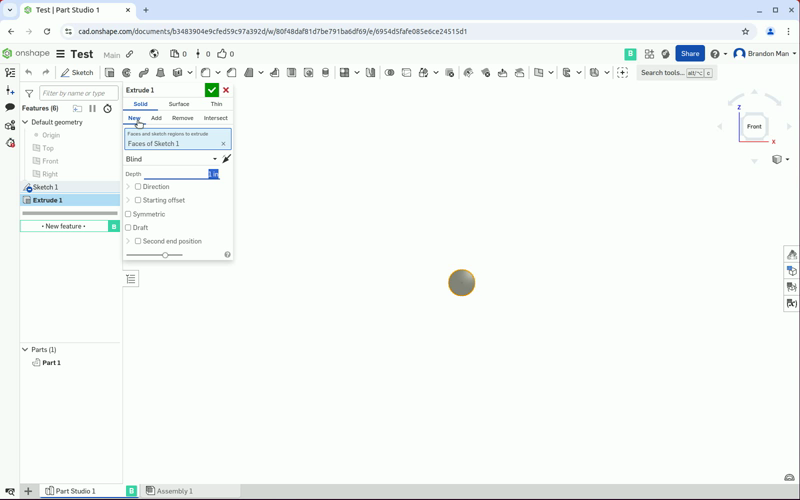
text(23.108)
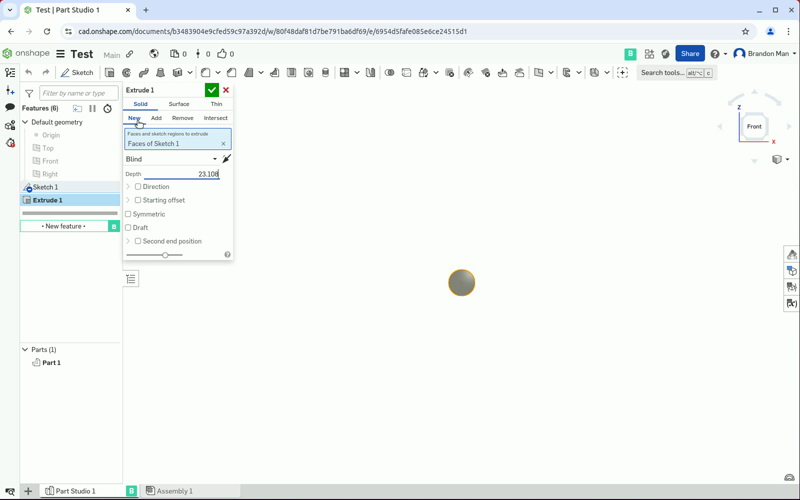
key(enter)
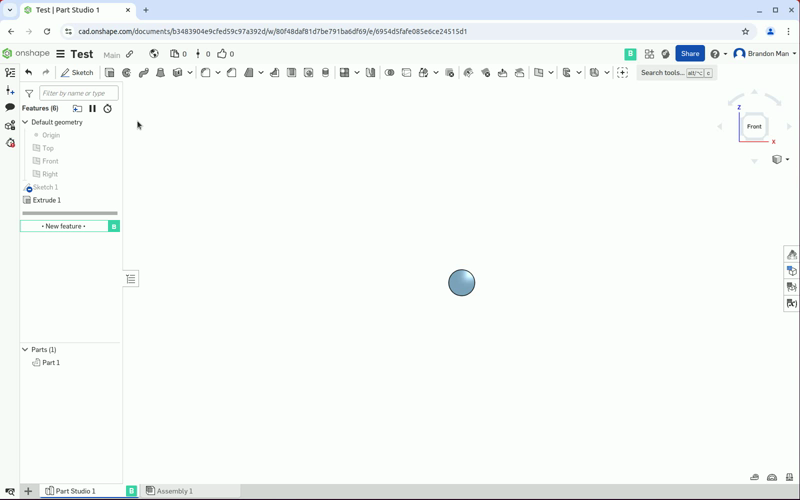
key(shift+h)
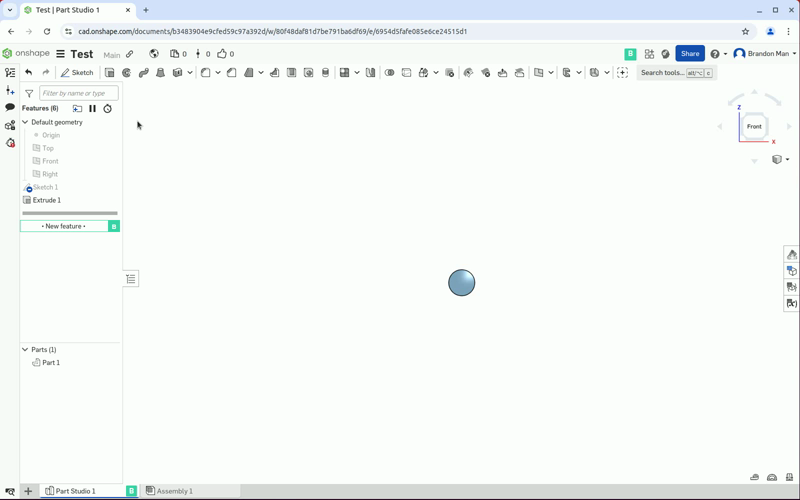
key(shift+h)
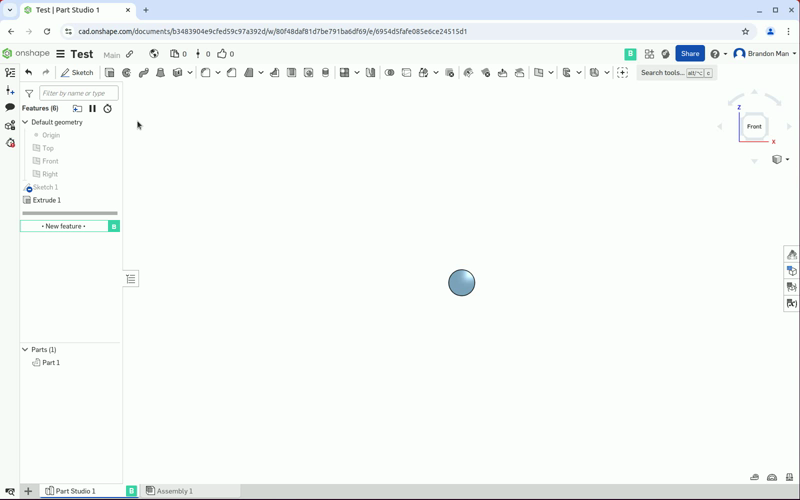
mouse_move(73, 189)
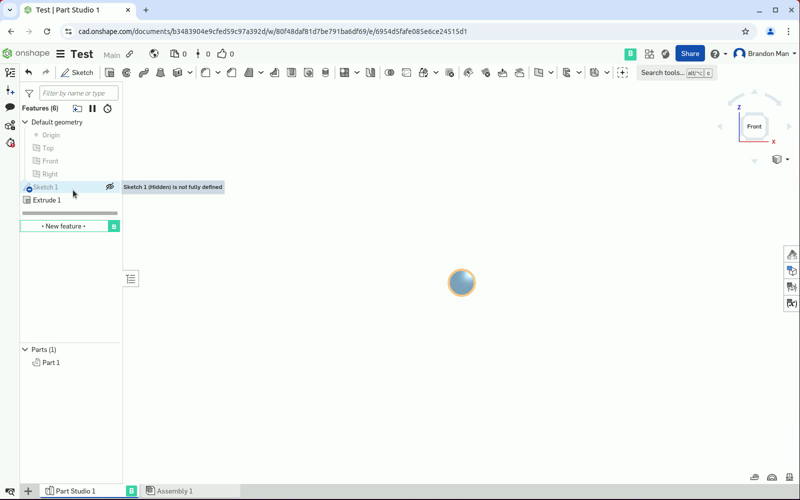
click(73, 189)
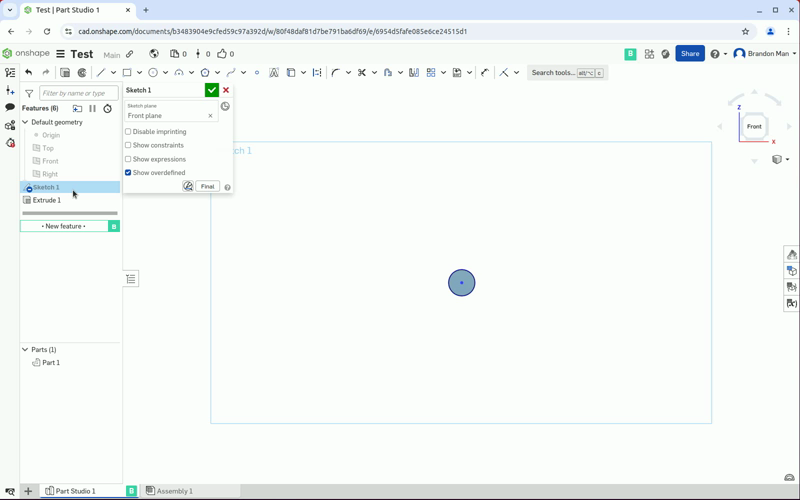
mouse_move(229, 92)
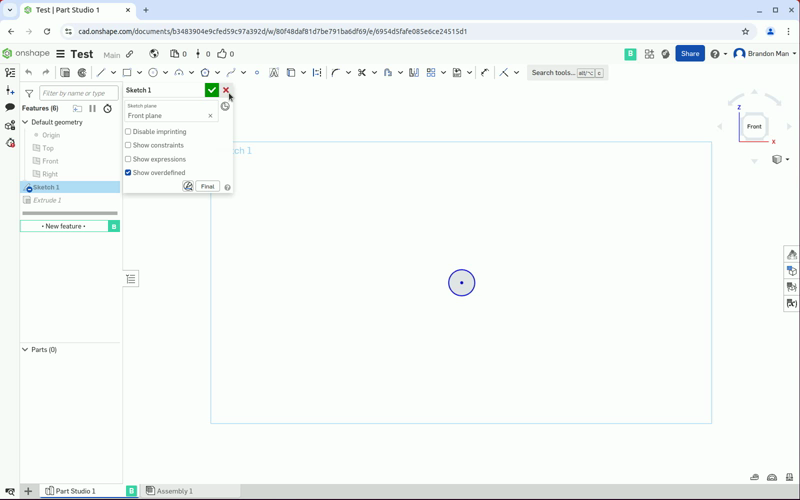
click(229, 92)
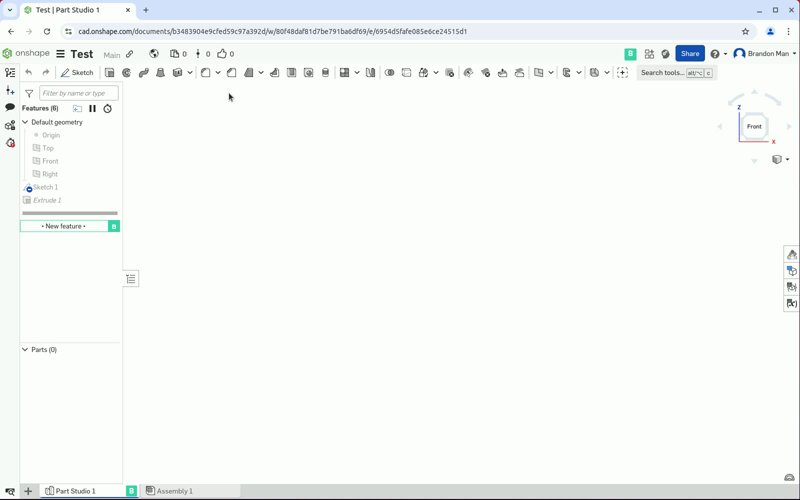
mouse_move(541, 75)
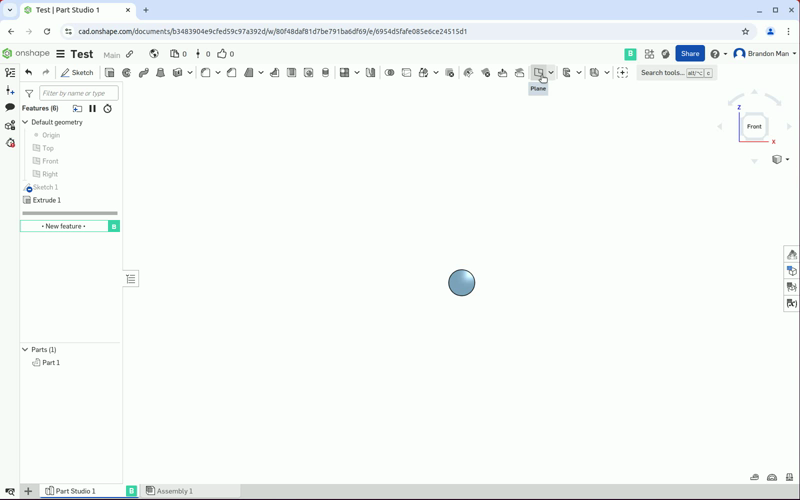
click(541, 75)
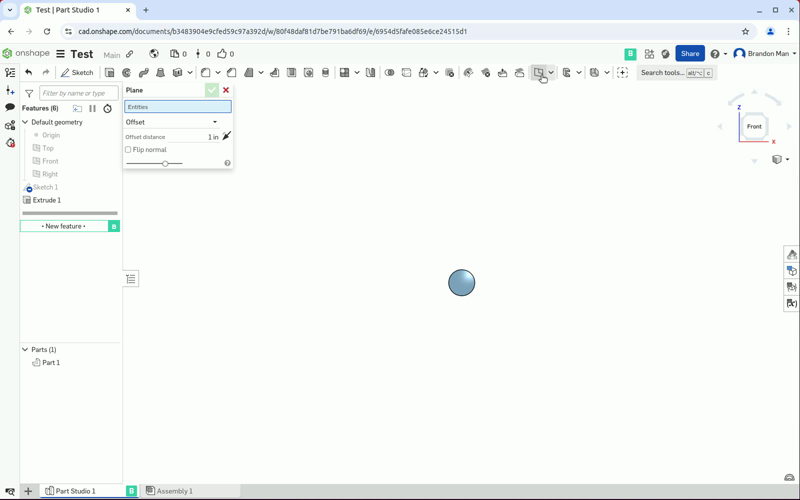
mouse_move(73, 163)
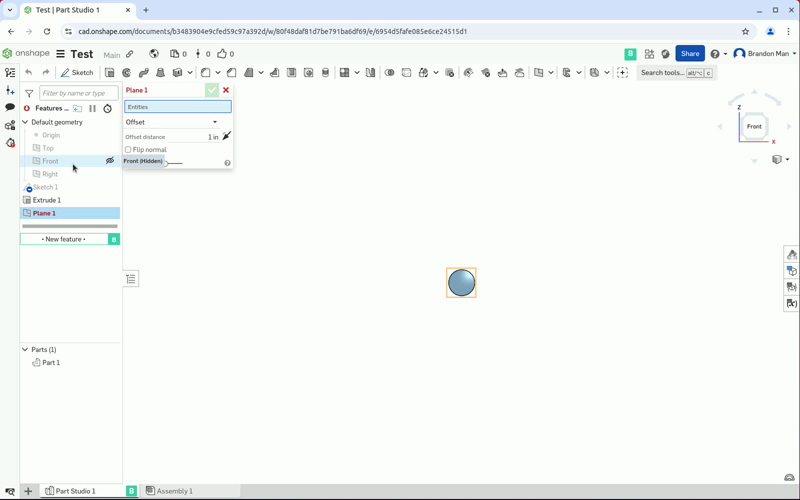
click(73, 163)
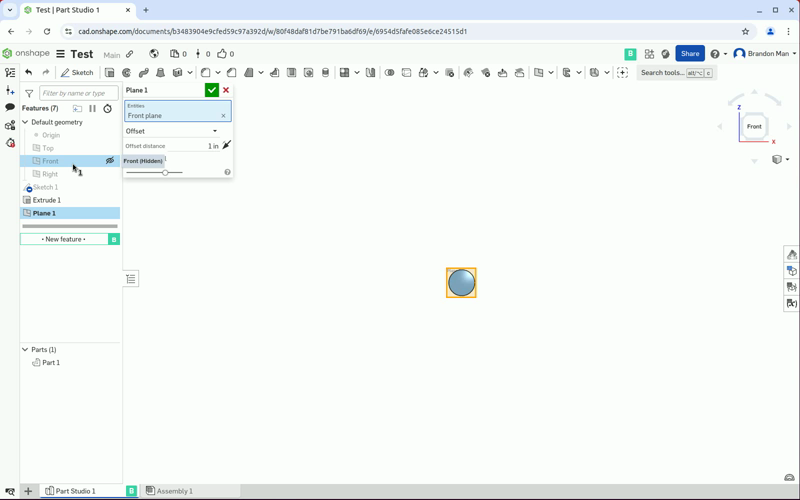
key(tab, 2)
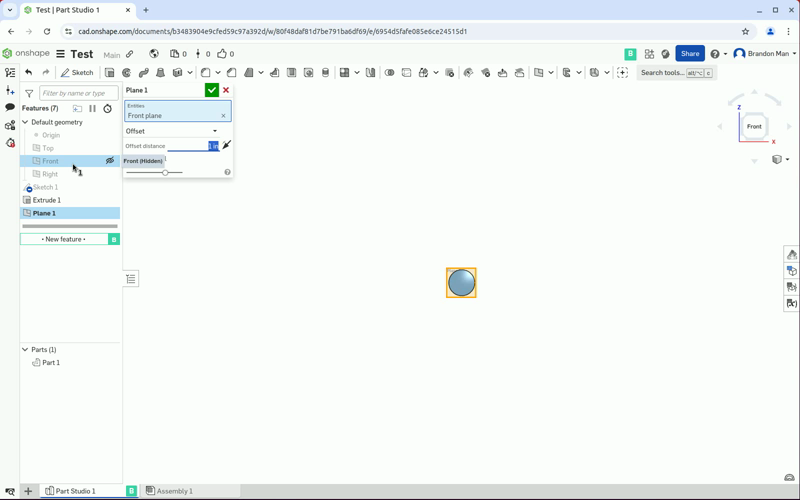
text(23.108)
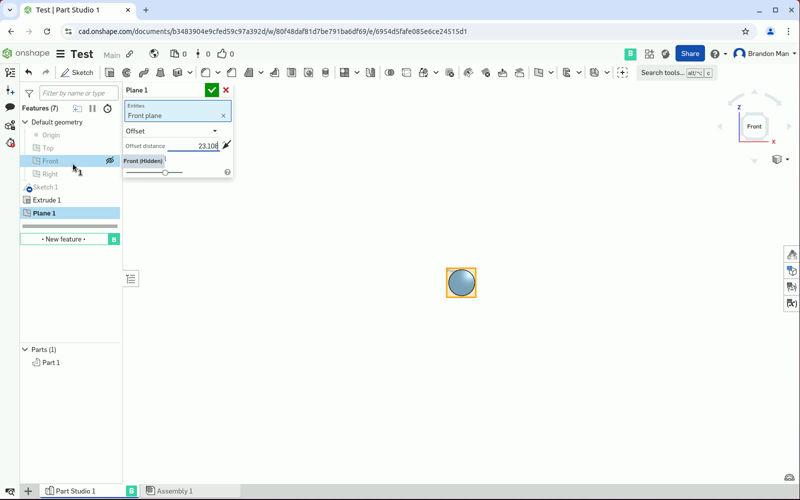
key(enter, 2)
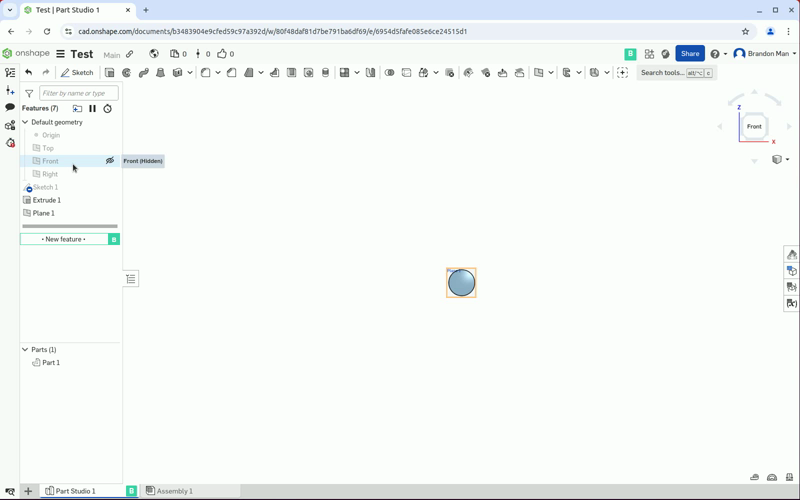
key(shift+s)
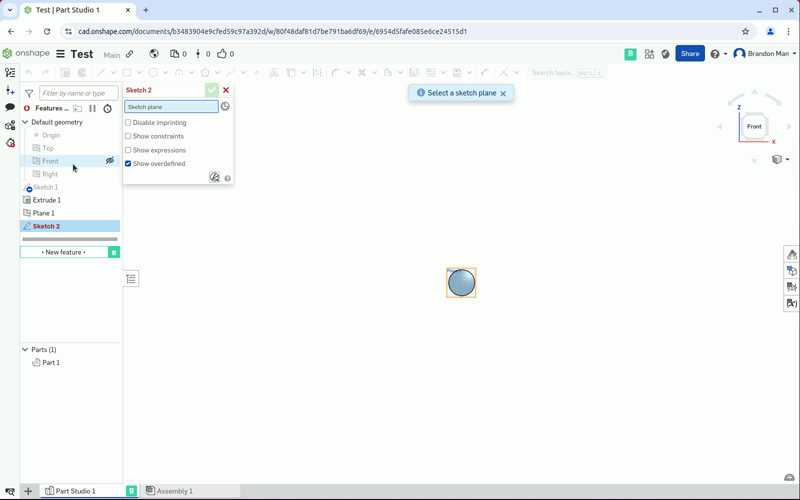
mouse_move(73, 215)
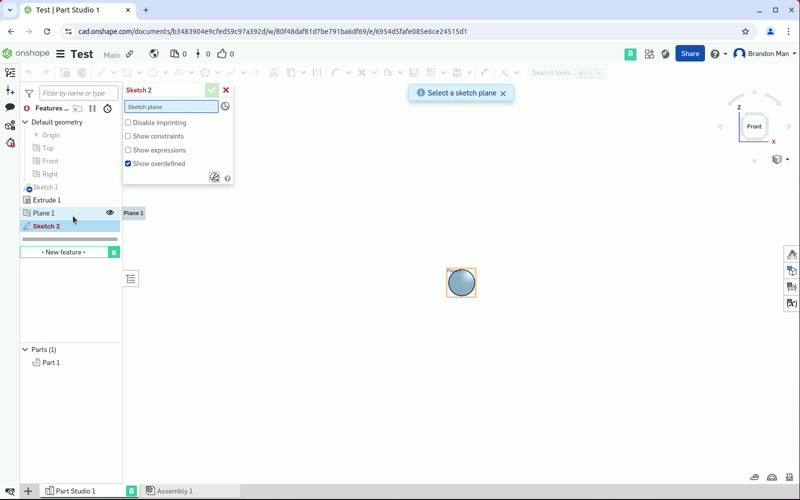
click(73, 215)
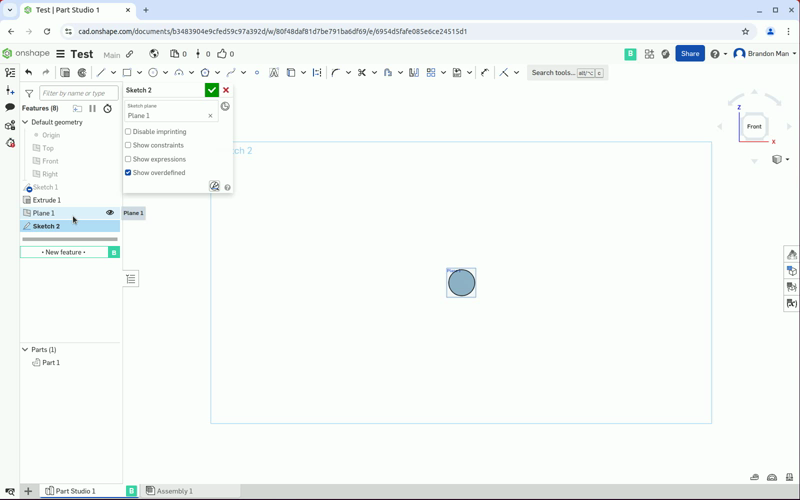
mouse_move(73, 352)
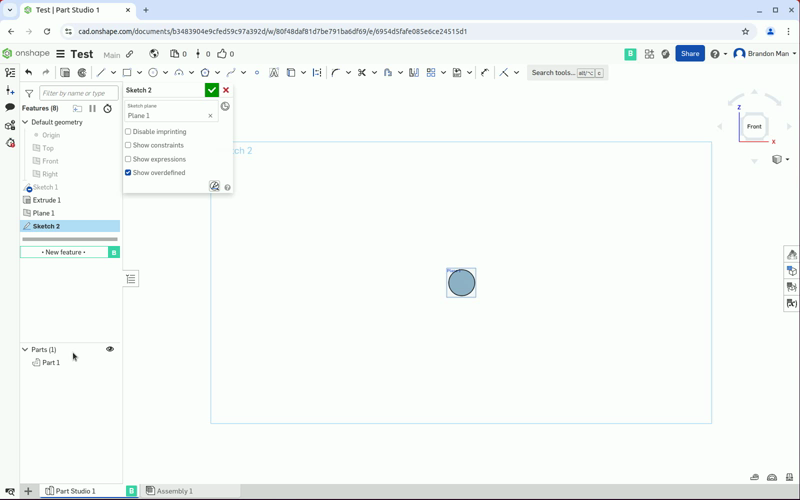
key(y)
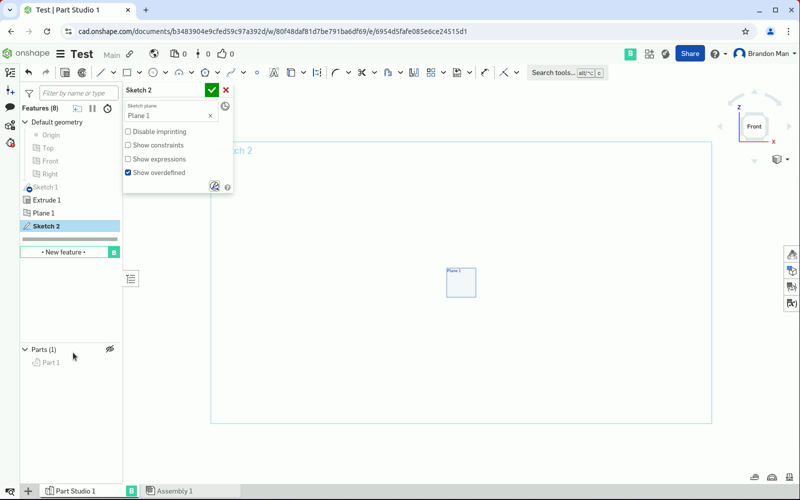
key(c)
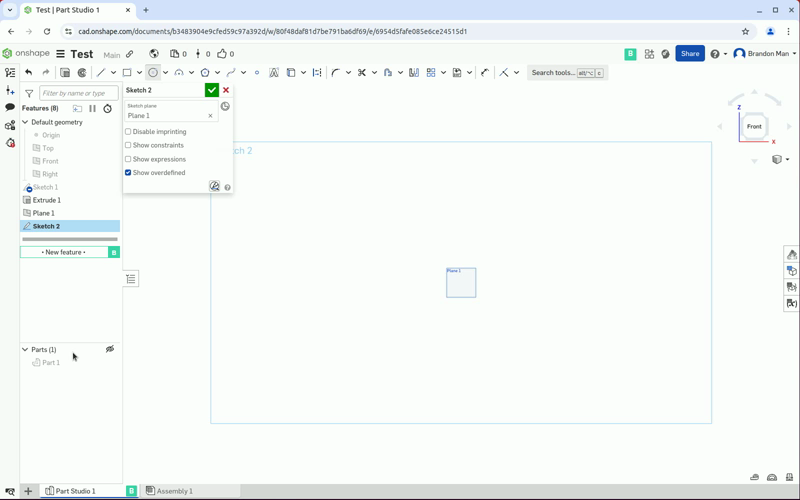
key_down(shift)
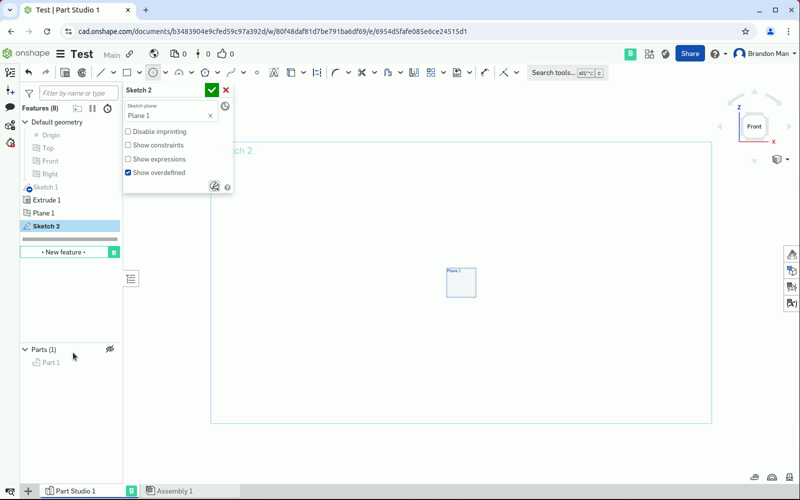
mouse_move(460, 282)
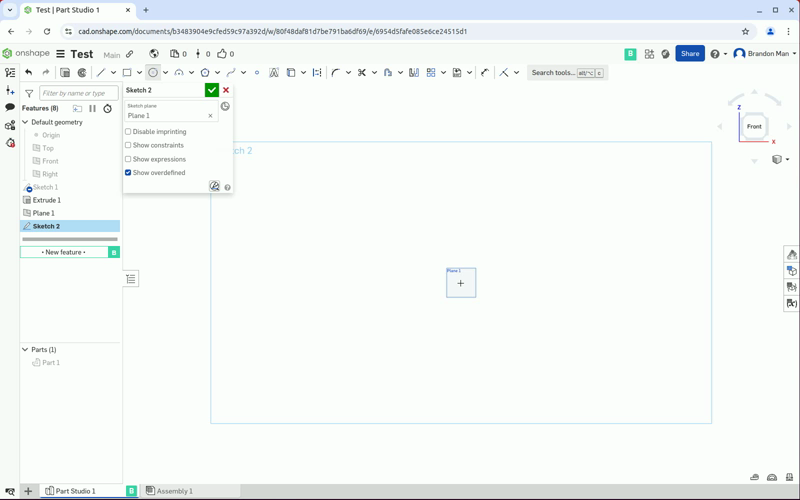
click(460, 282)
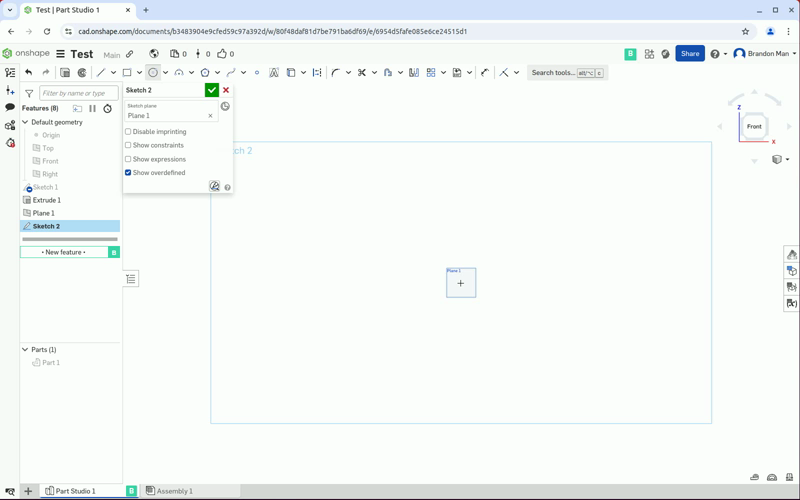
key_up(shift)
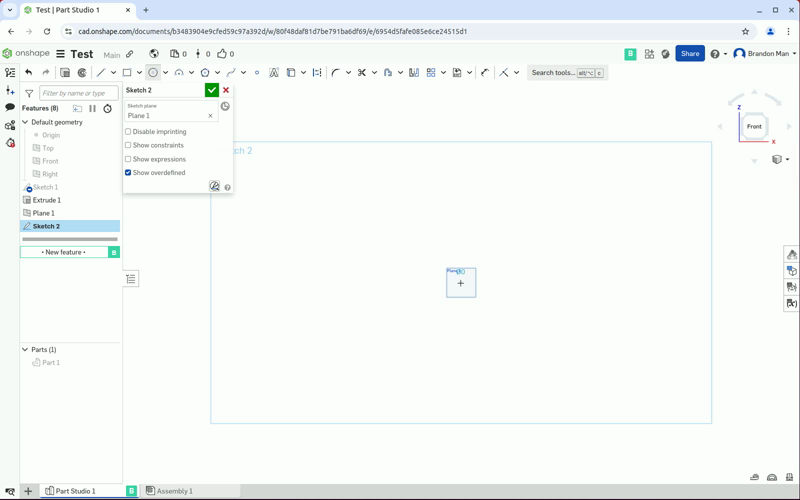
mouse_move(472, 282)
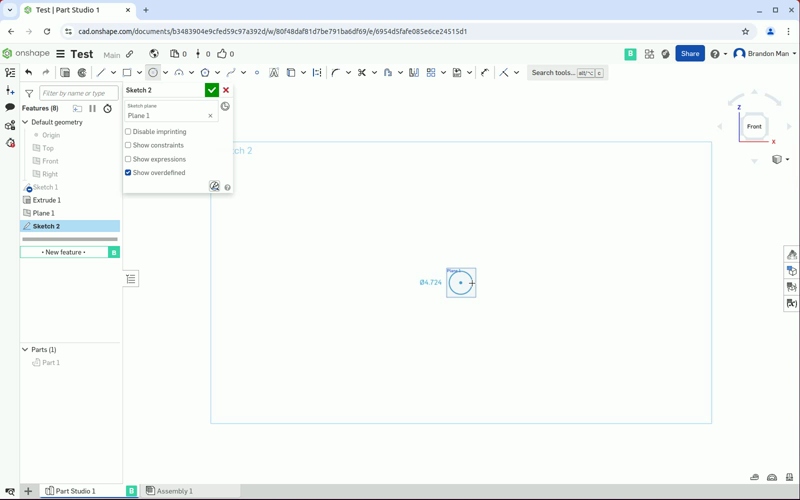
click(472, 282)
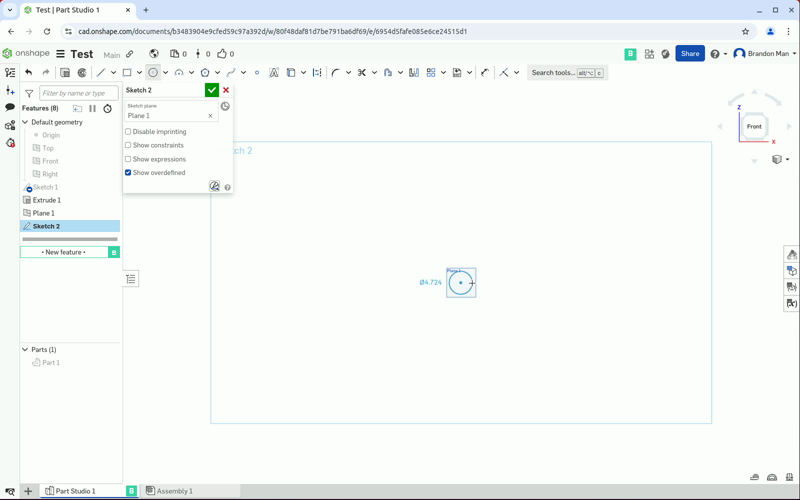
key(esc)
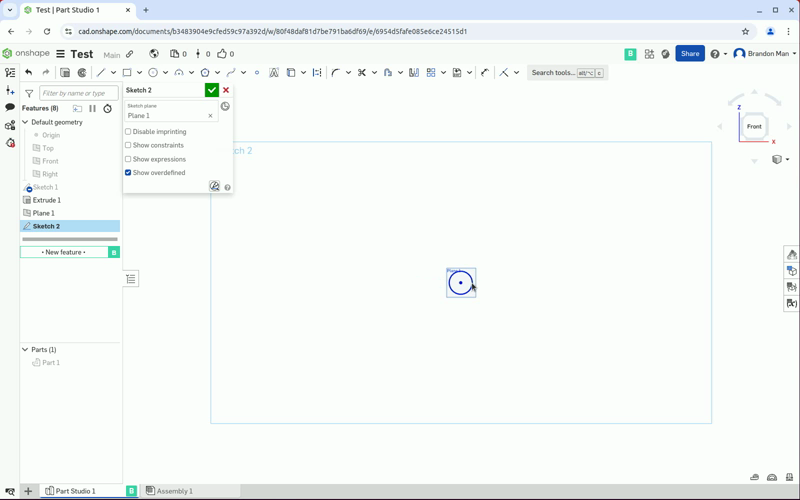
mouse_move(458, 276)
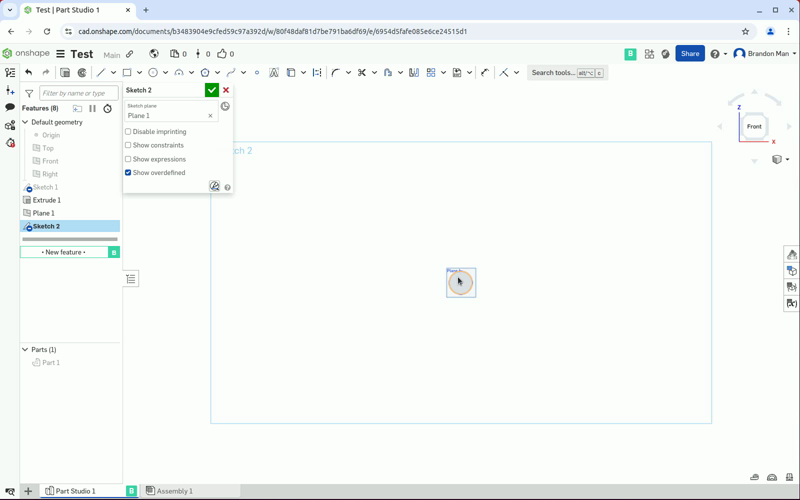
scroll(6)
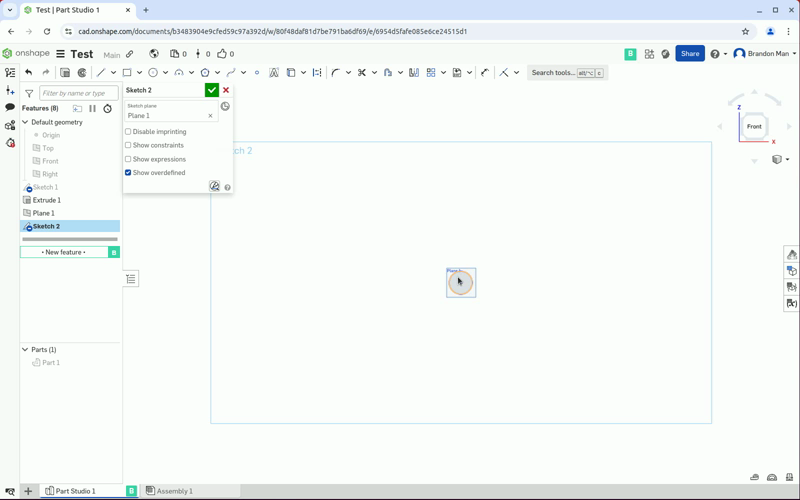
scroll(6)
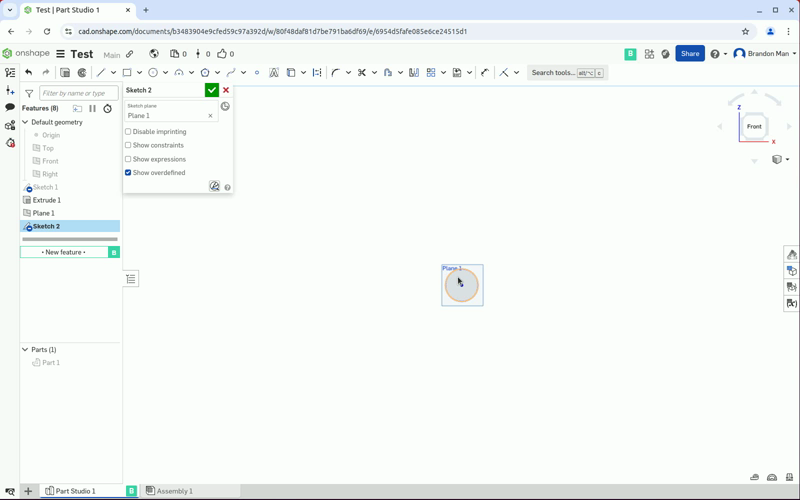
scroll(6)
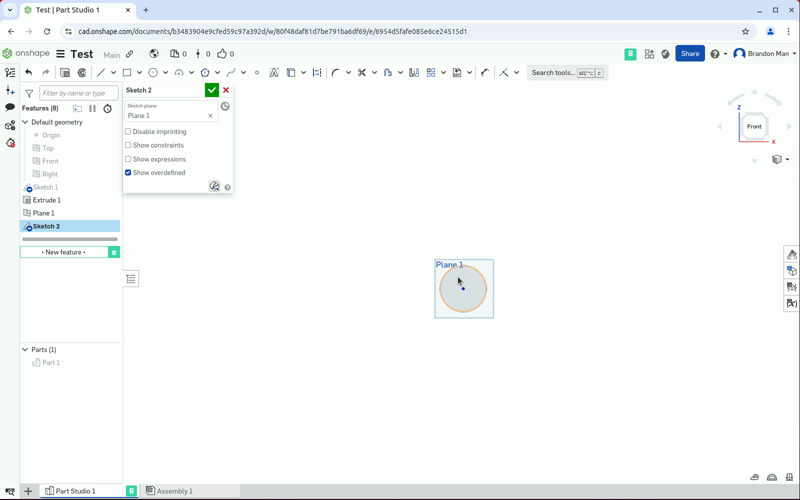
scroll(6)
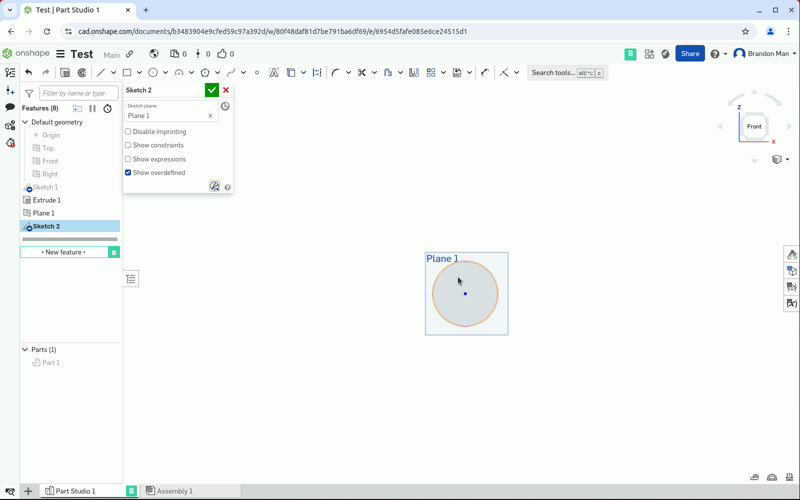
scroll(6)
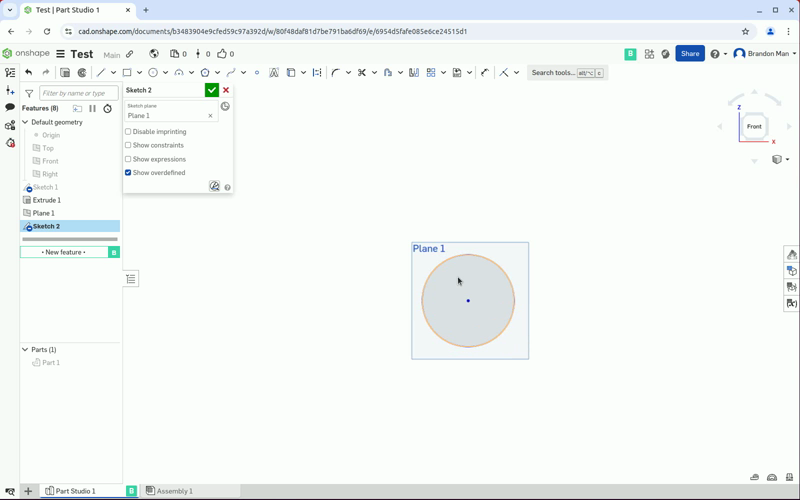
scroll(6)
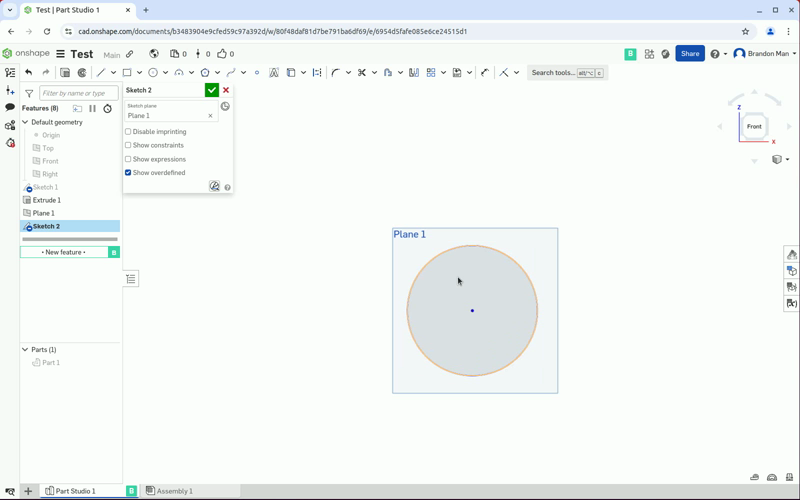
scroll(6)
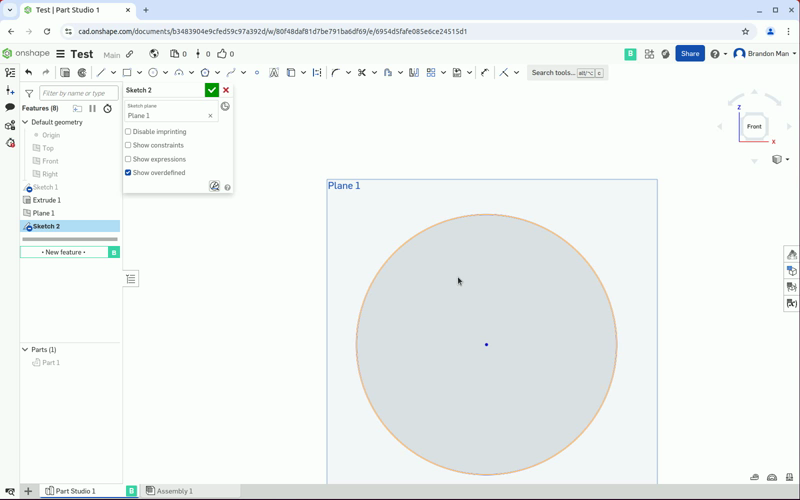
click(458, 276)
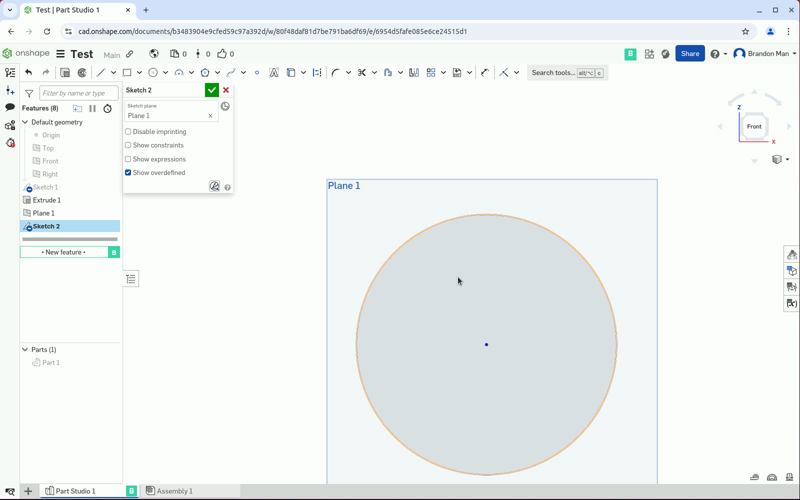
scroll(-6)
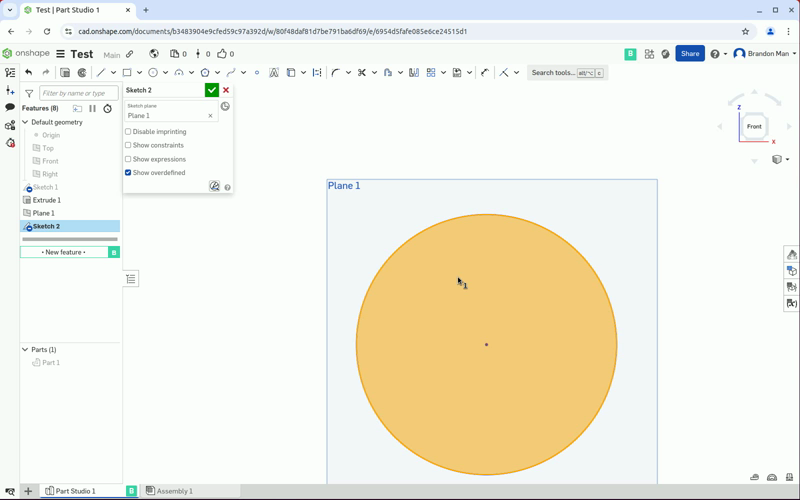
scroll(-6)
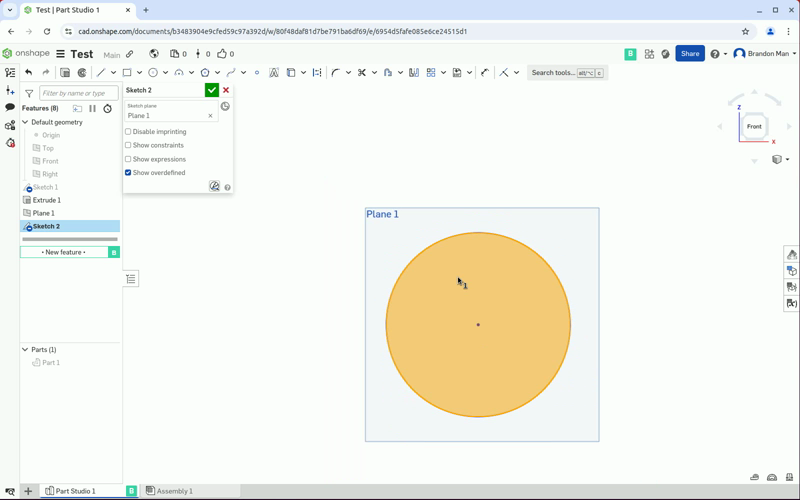
scroll(-6)
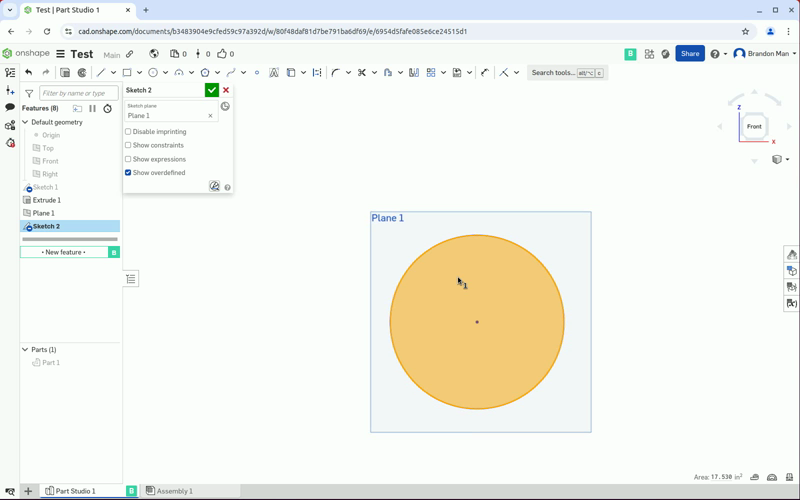
scroll(-6)
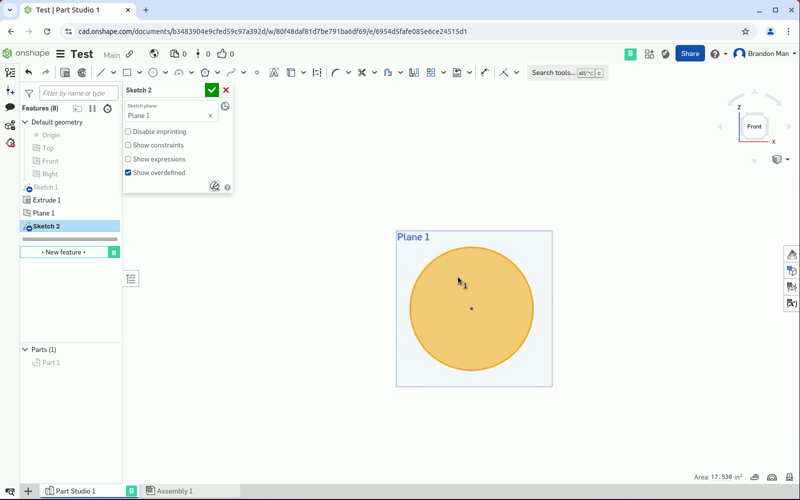
scroll(-6)
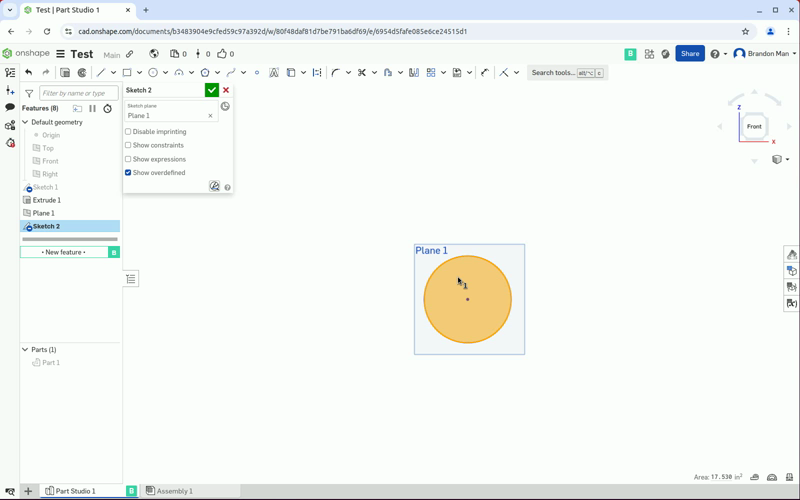
scroll(-6)
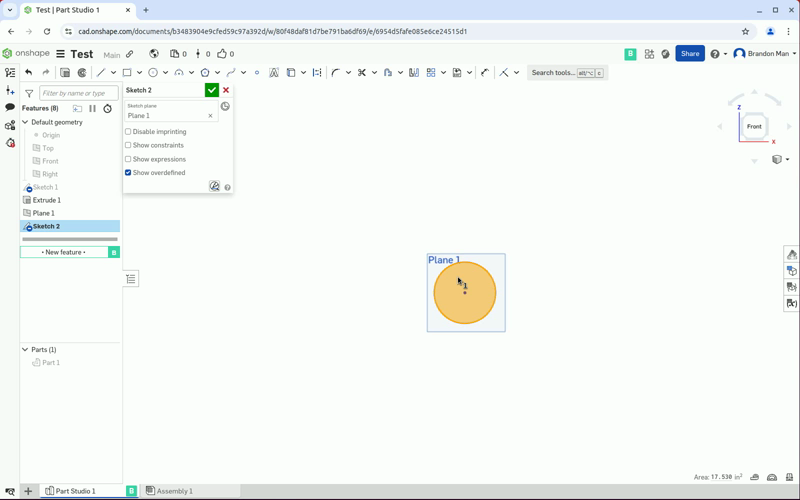
scroll(-6)
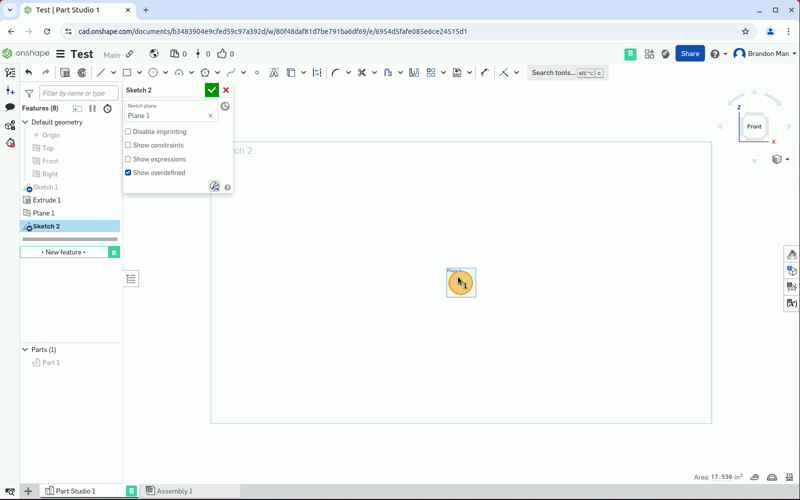
mouse_move(73, 352)
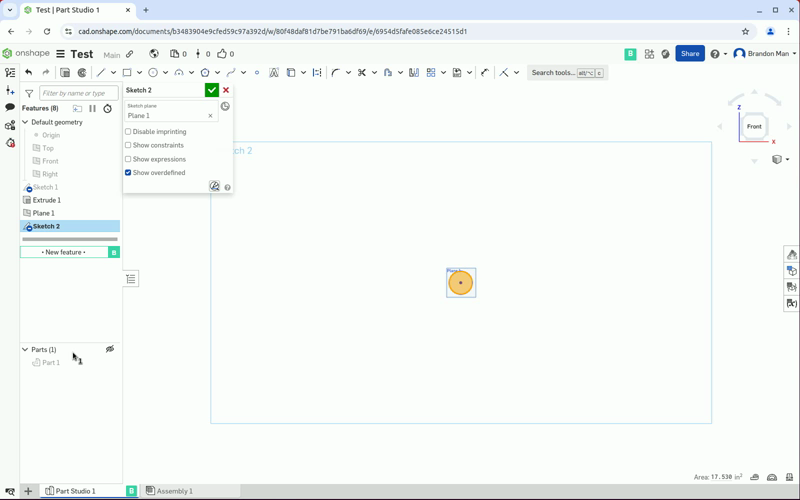
key(shift+y)
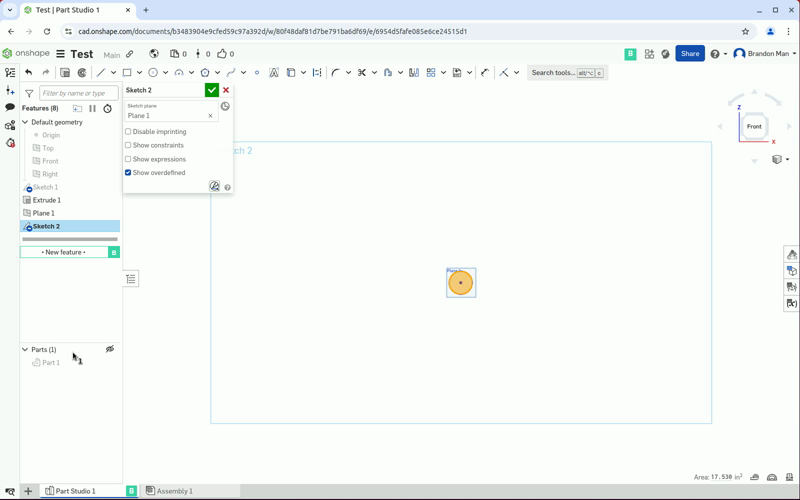
key(shift+e)
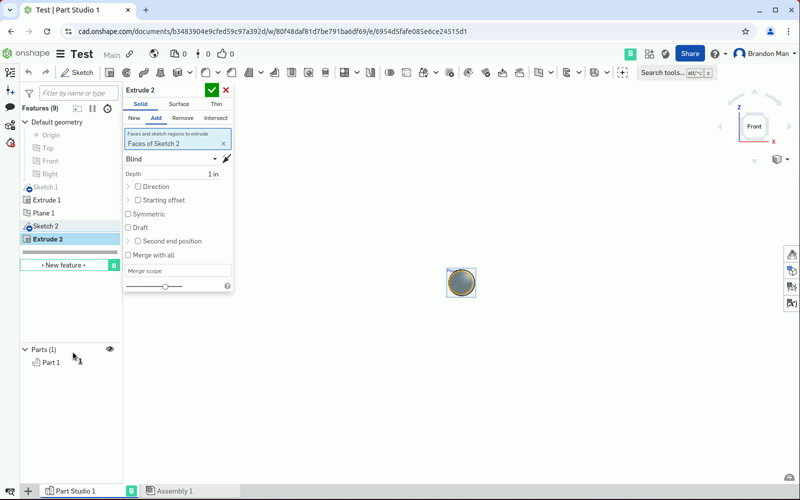
mouse_move(143, 106)
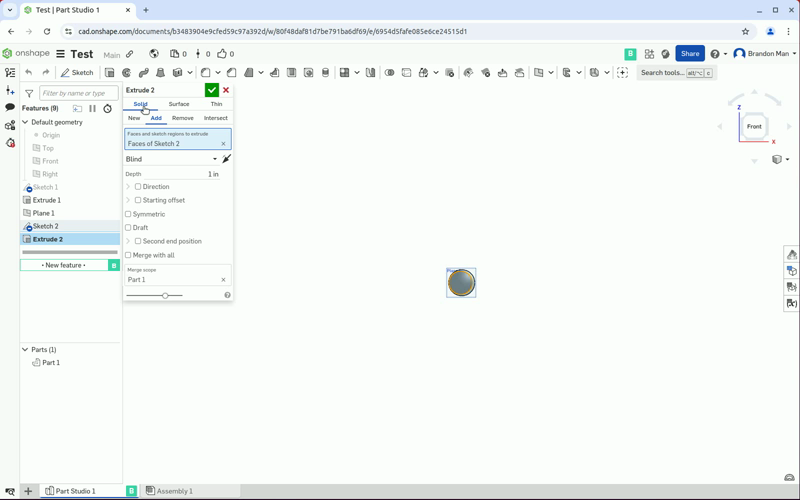
click(143, 106)
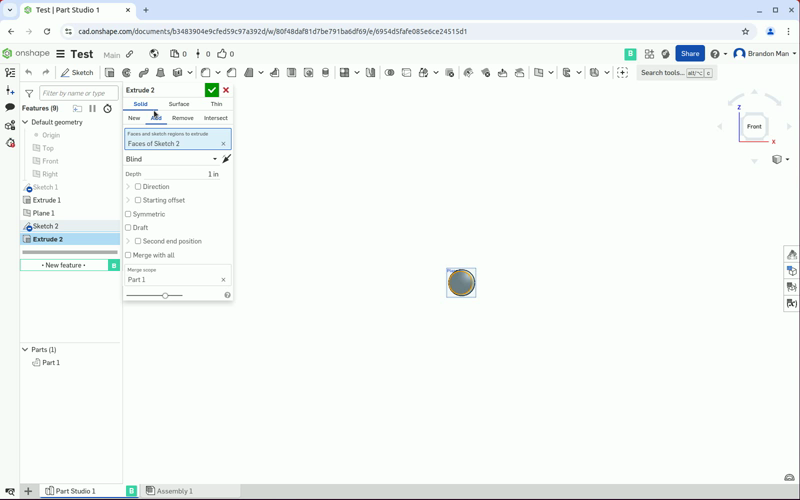
mouse_move(186, 120)
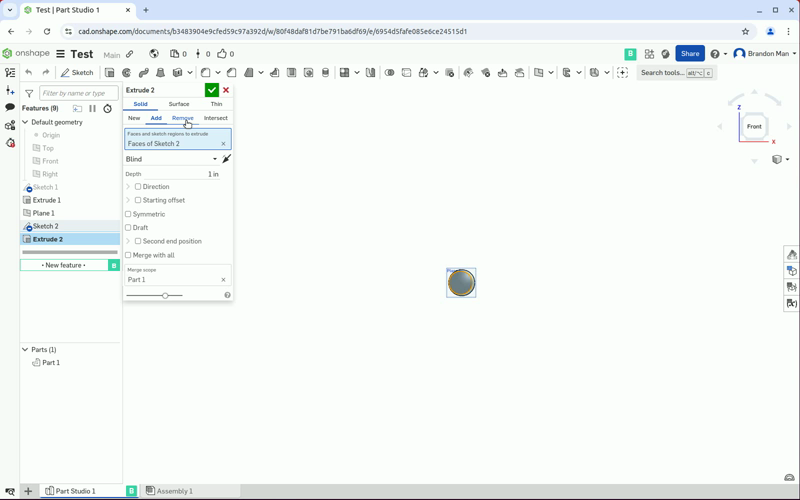
click(186, 120)
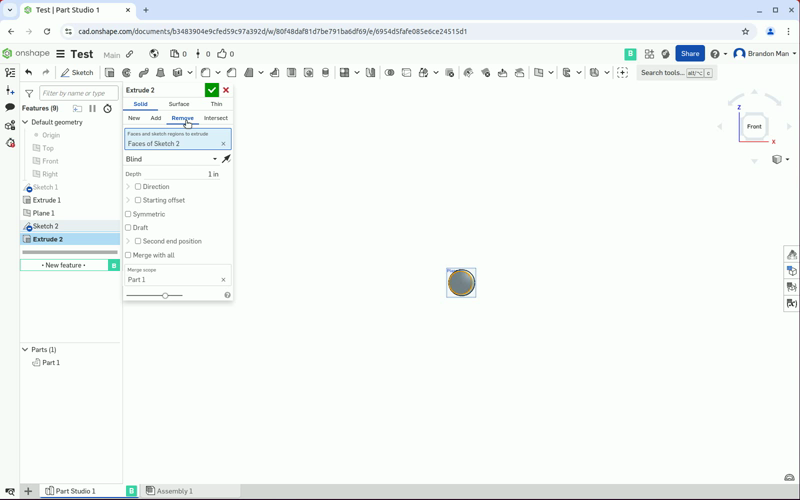
key(tab, 4)
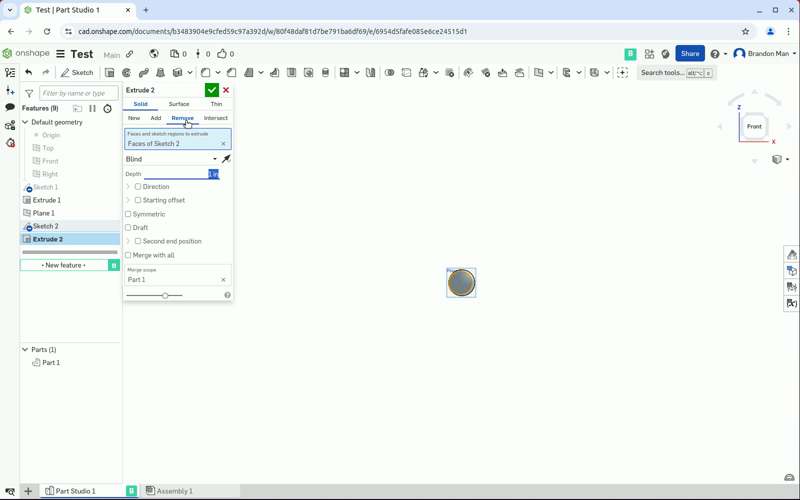
text(23.108)
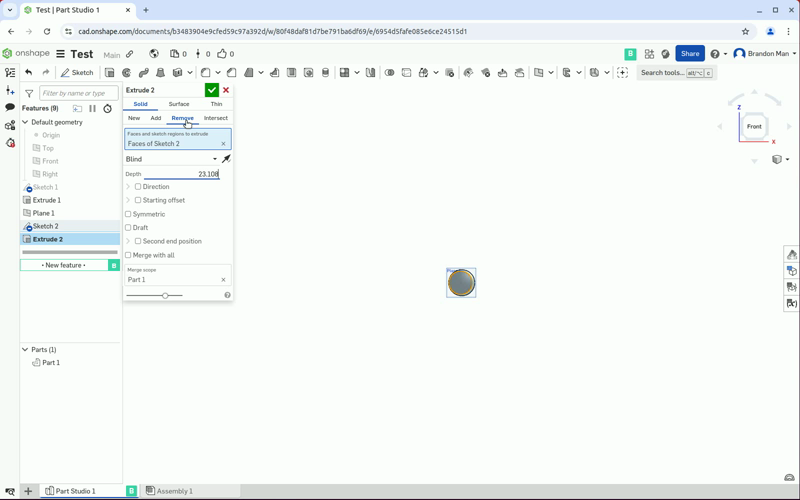
key(tab, 6)
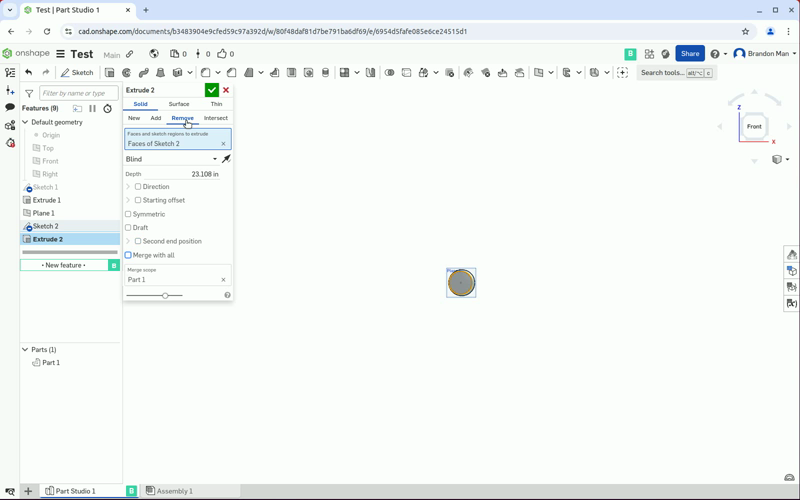
key(space)
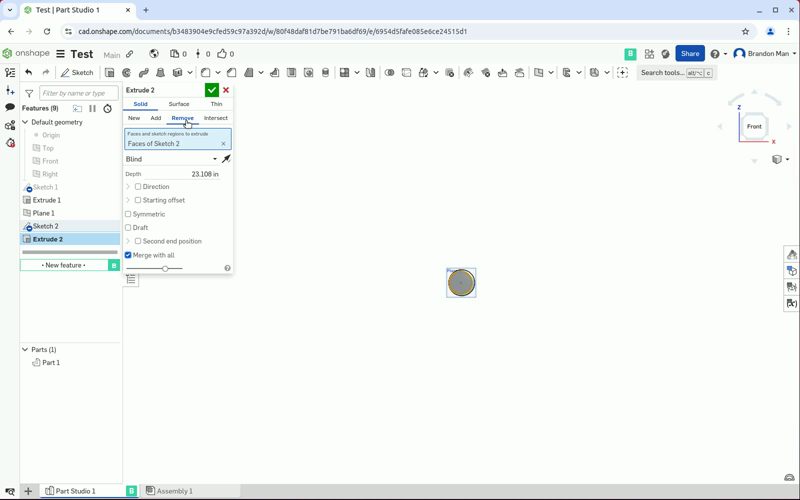
key(enter)
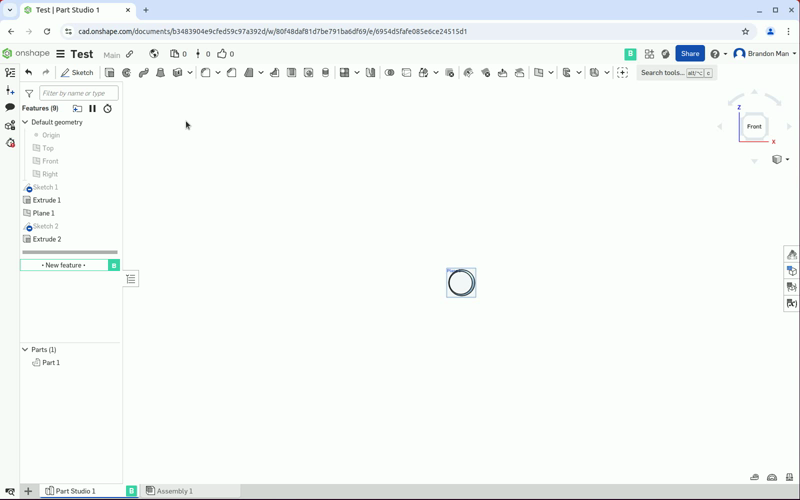
key(shift+h)
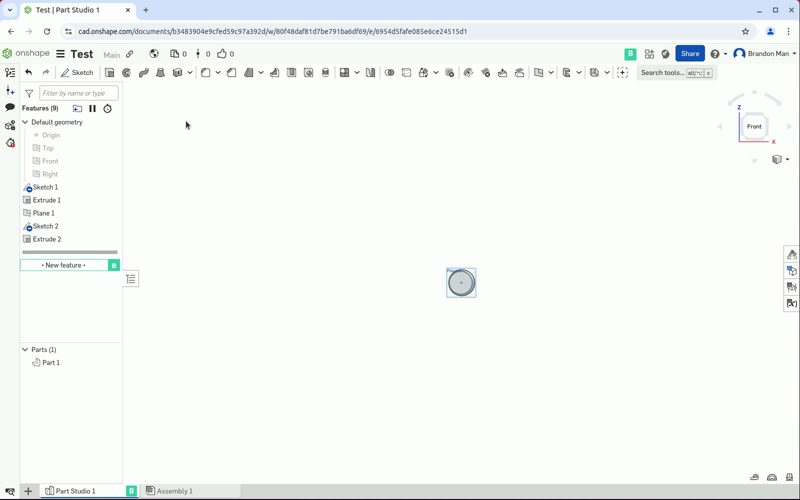
key(shift+h)
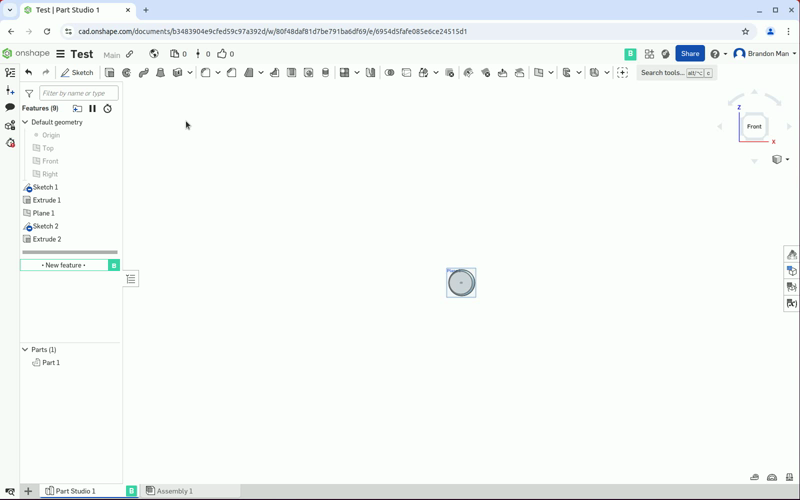
key(shift+7)
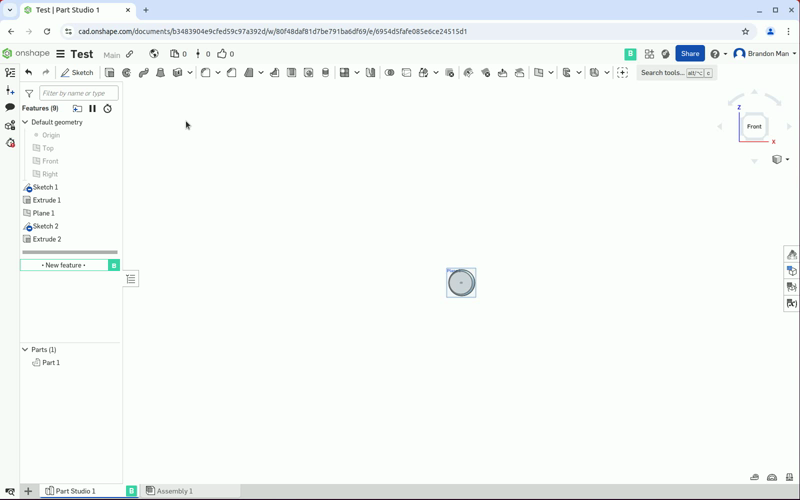
key(left, 2)
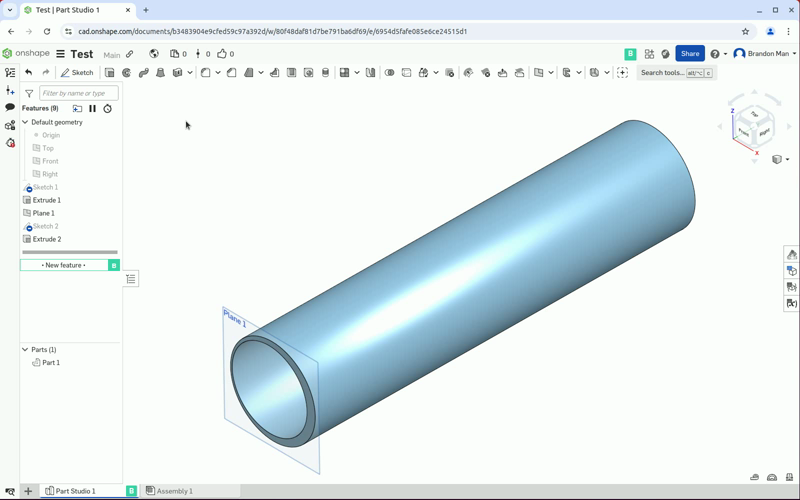
key(down, 2)
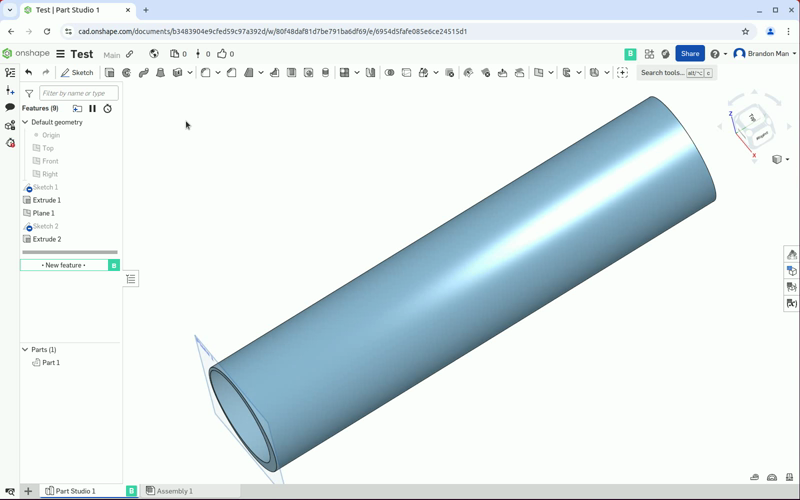
key(up, 2)
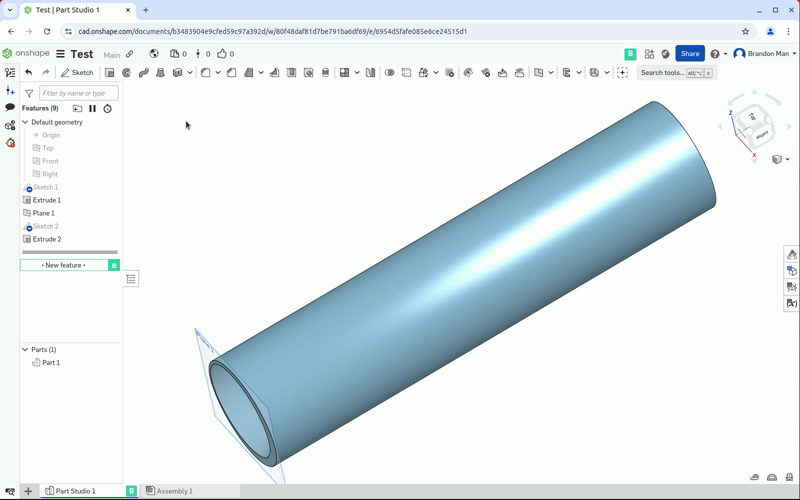
key(right, 2)
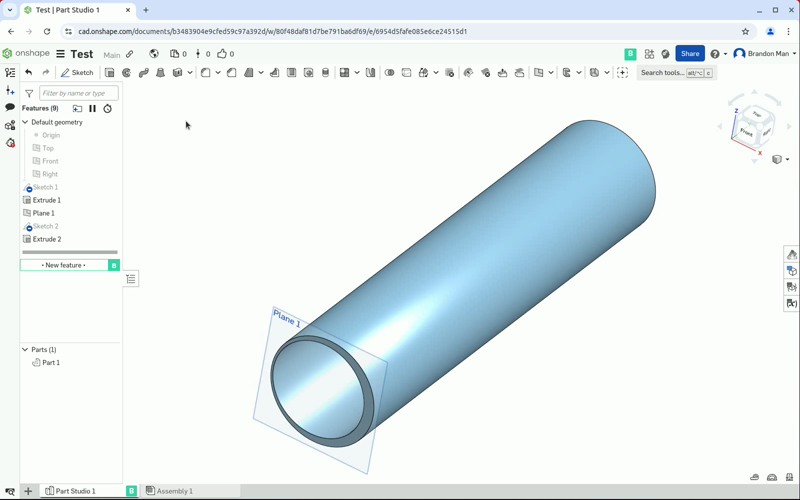
mouse_move(73, 189)
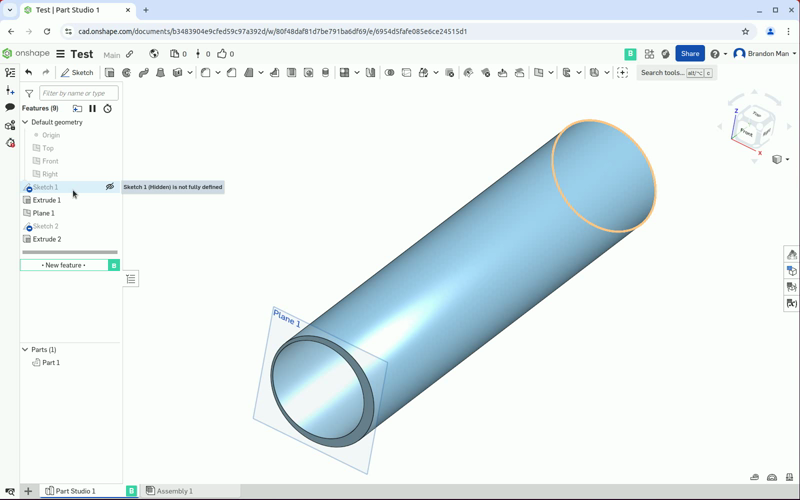
click(73, 189)